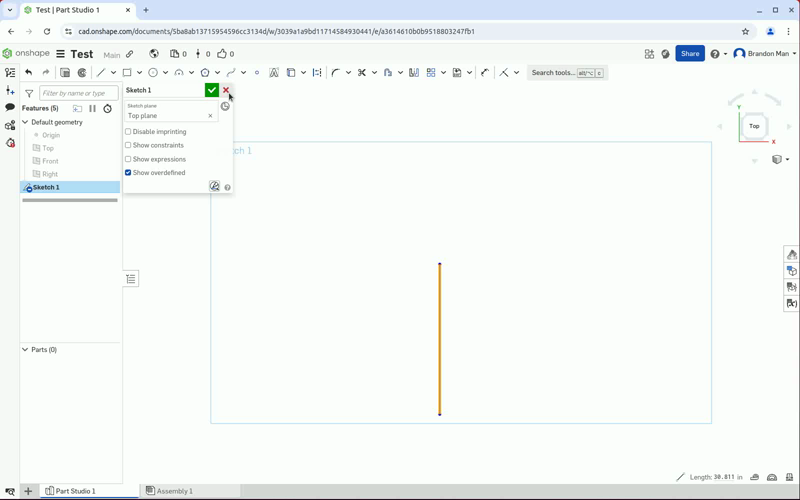
key(shift+h)
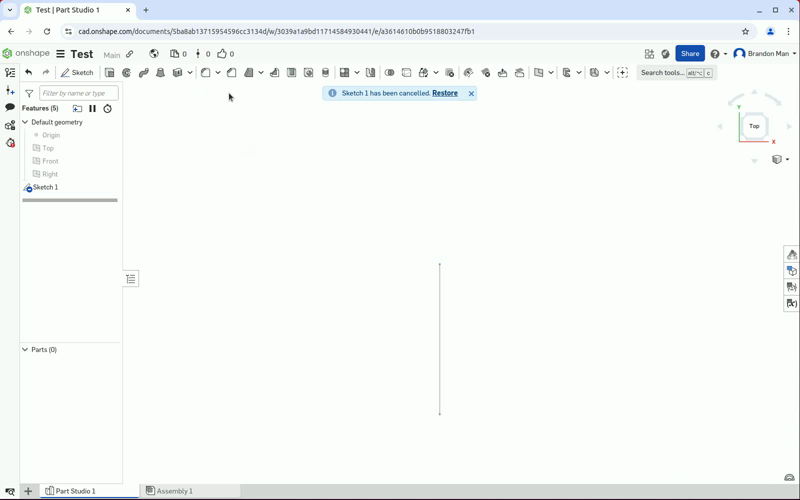
key(shift+s)
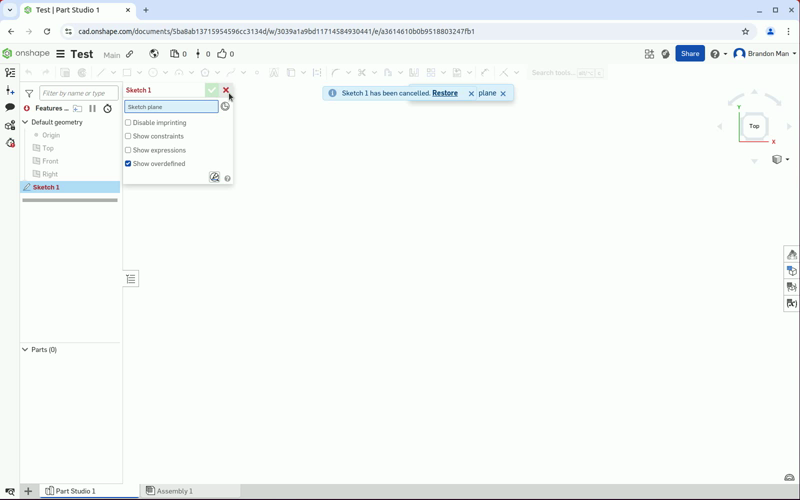
mouse_move(73, 150)
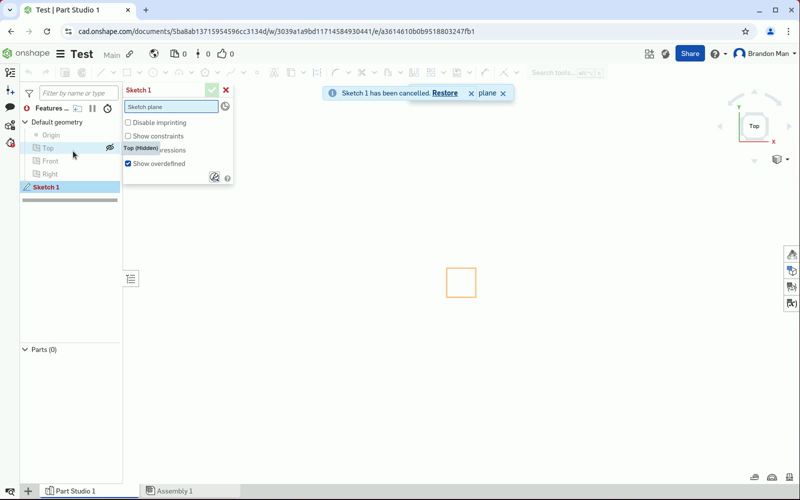
click(73, 150)
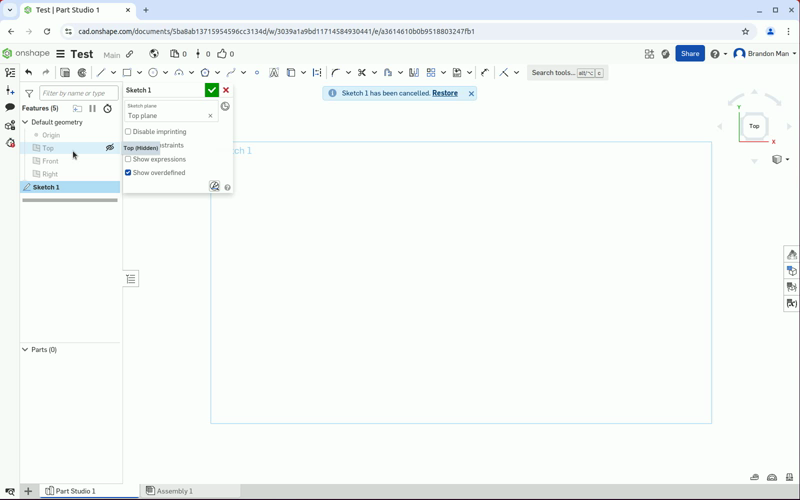
mouse_move(73, 352)
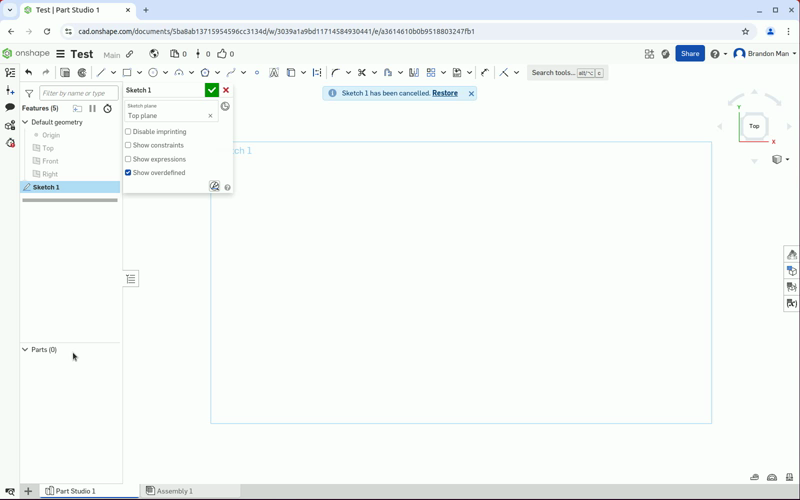
key(y)
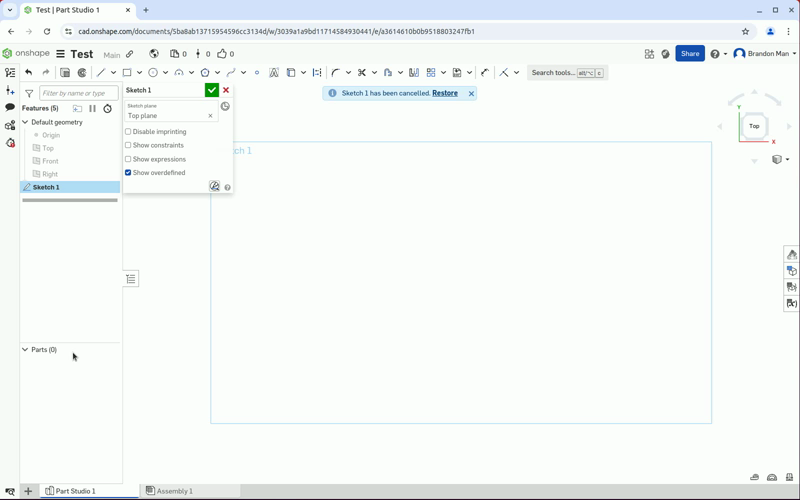
key(l)
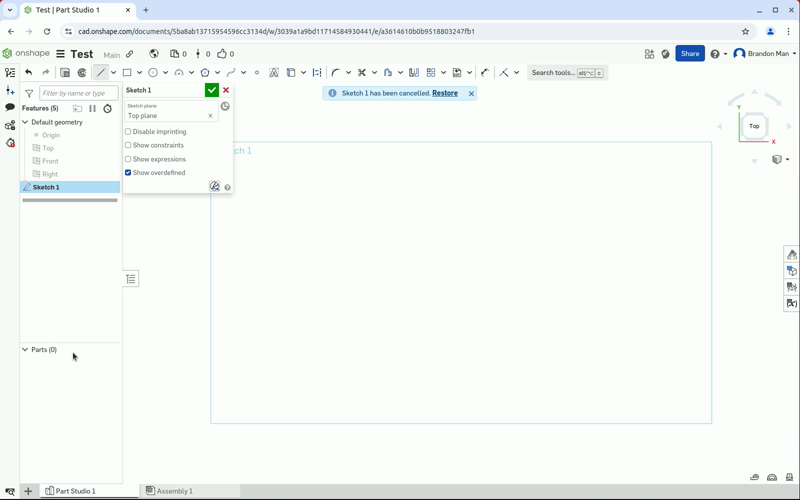
key_down(shift)
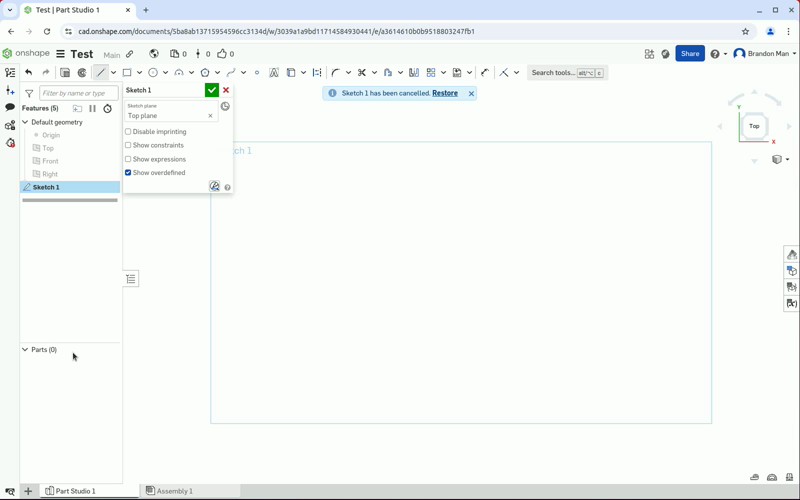
mouse_move(348, 345)
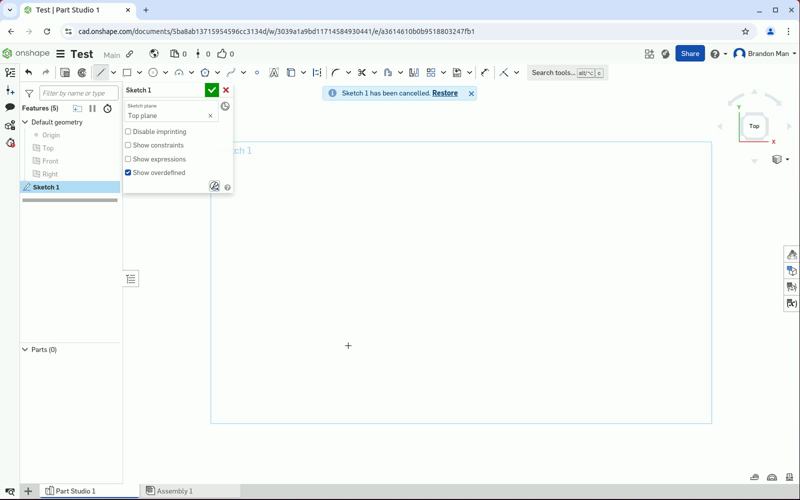
click(348, 345)
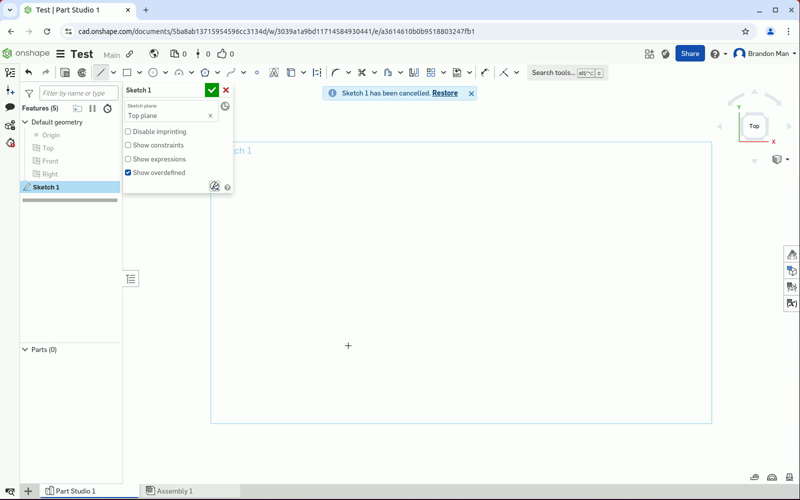
key_up(shift)
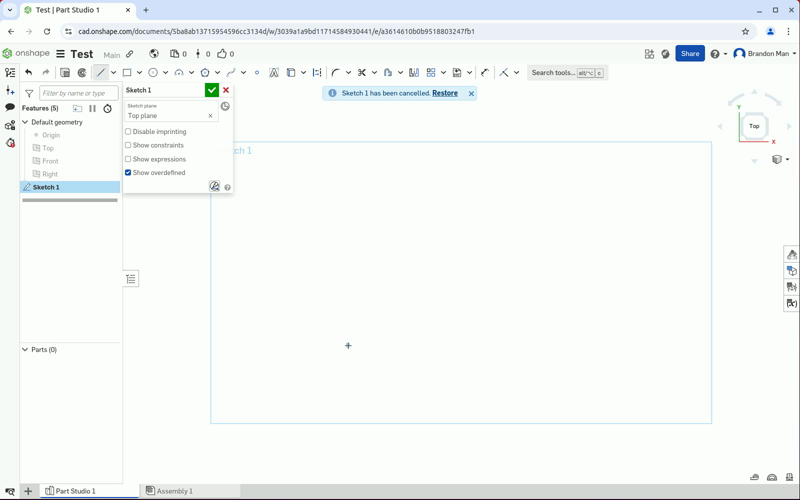
key_down(shift)
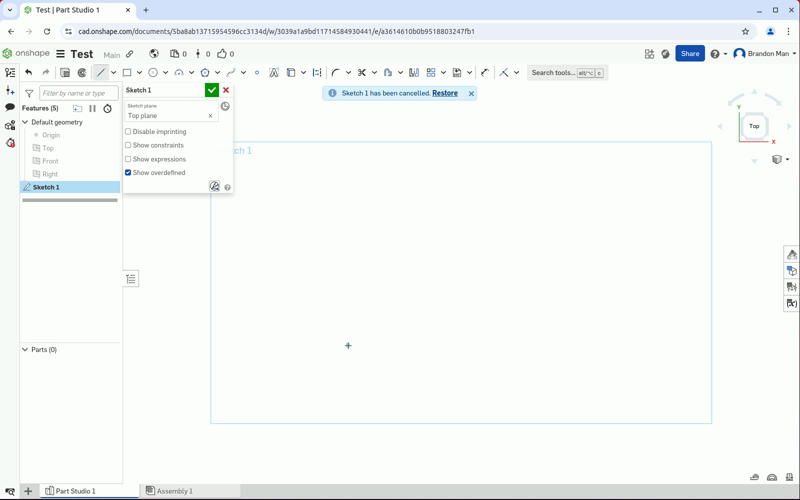
mouse_move(489, 345)
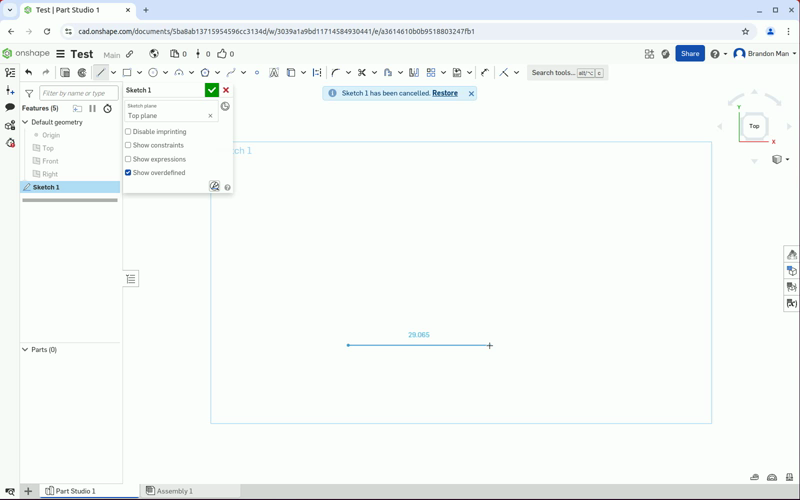
click(489, 345)
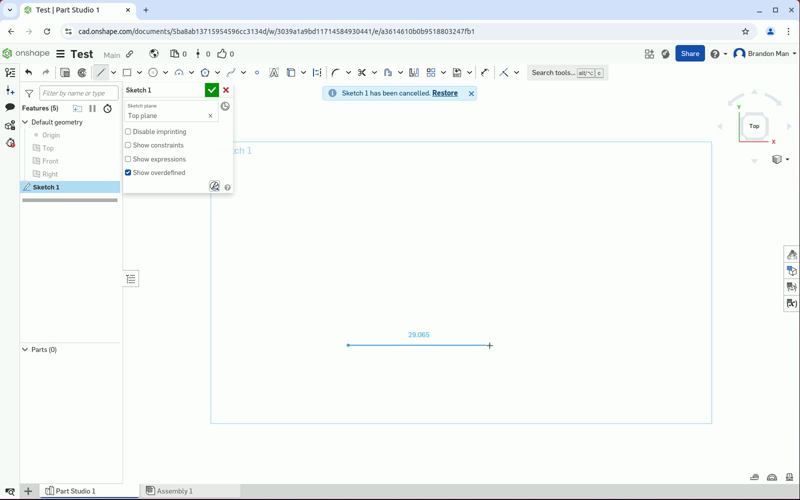
key_up(shift)
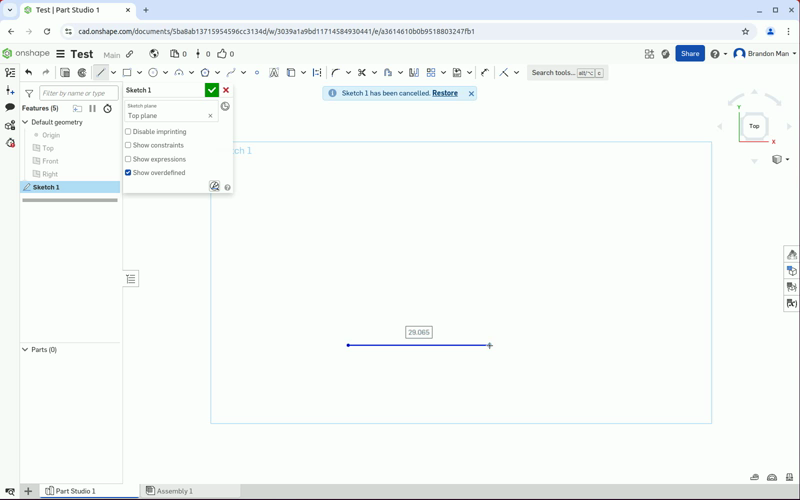
key_down(shift)
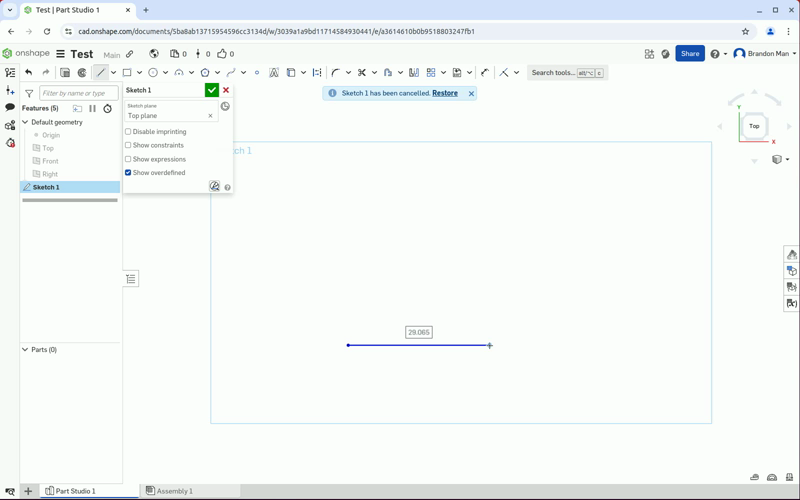
mouse_move(519, 345)
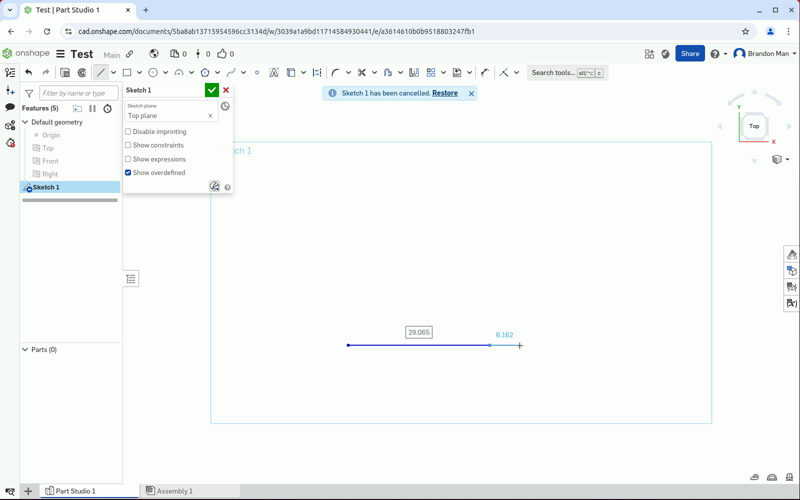
mouse_move(489, 295)
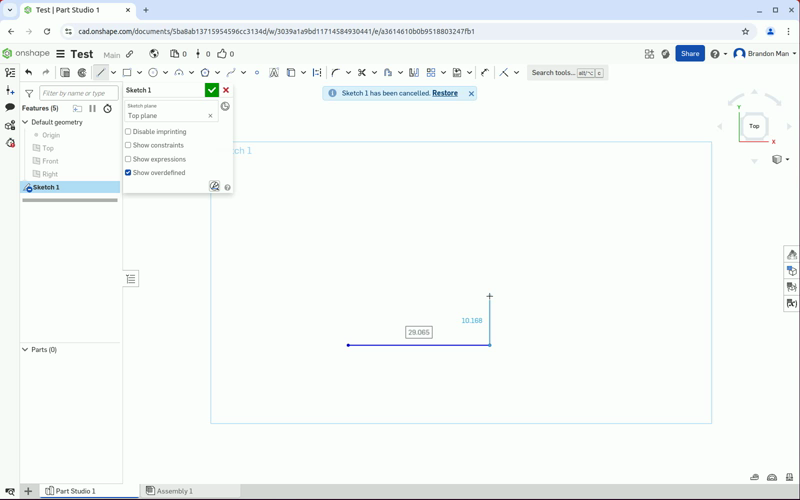
click(489, 295)
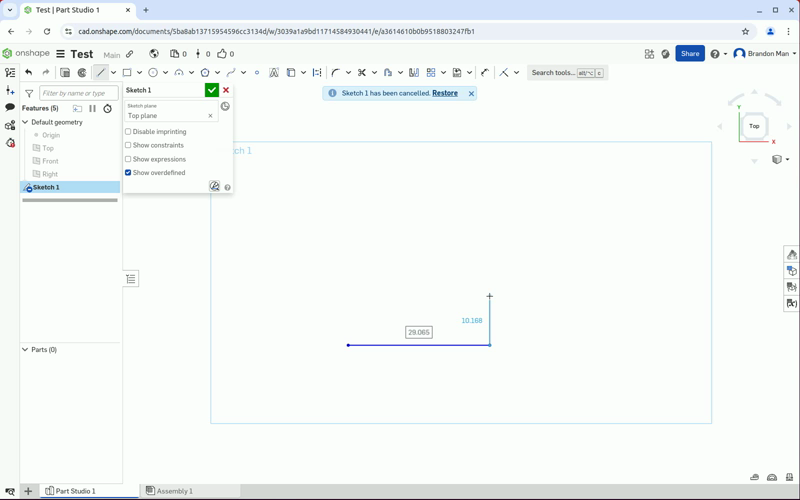
key_up(shift)
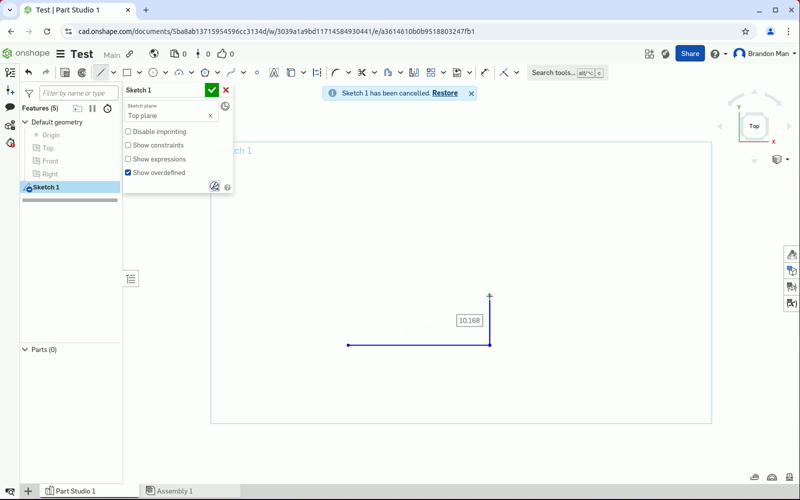
key_down(shift)
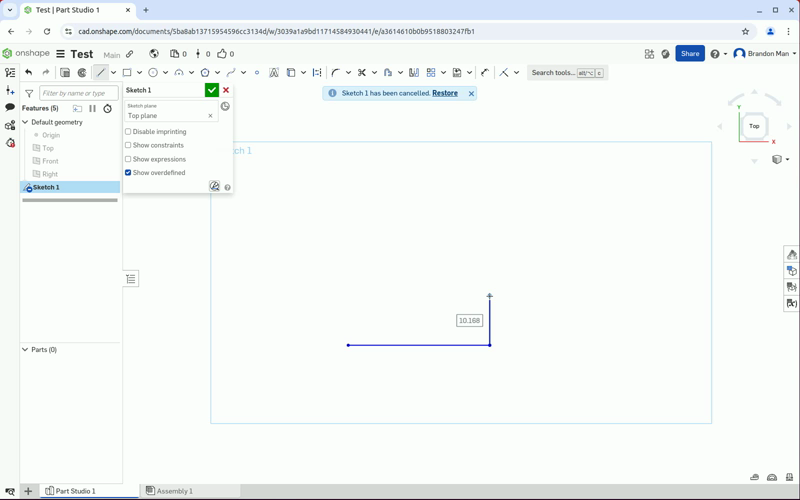
mouse_move(348, 295)
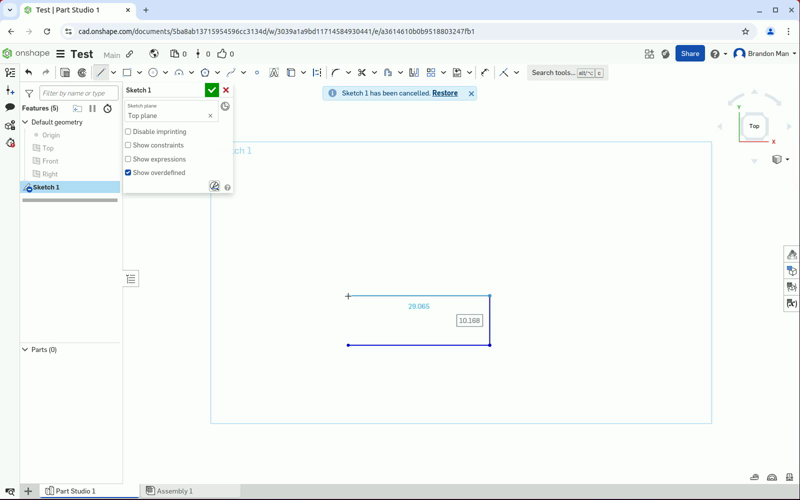
click(348, 295)
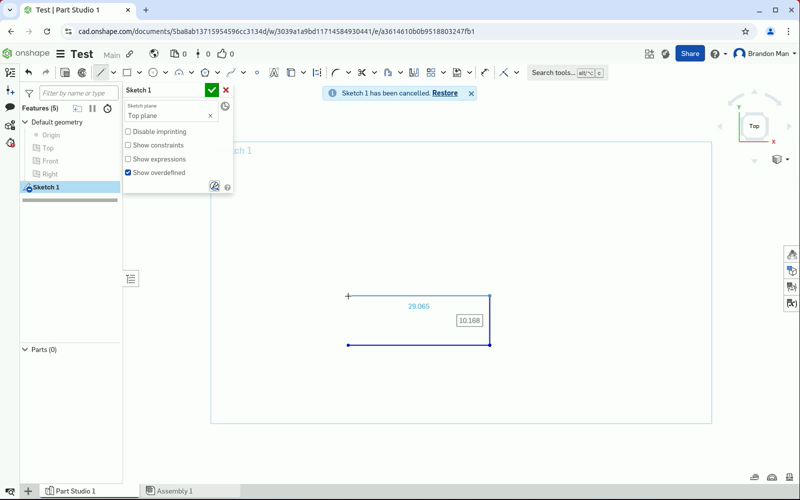
key_up(shift)
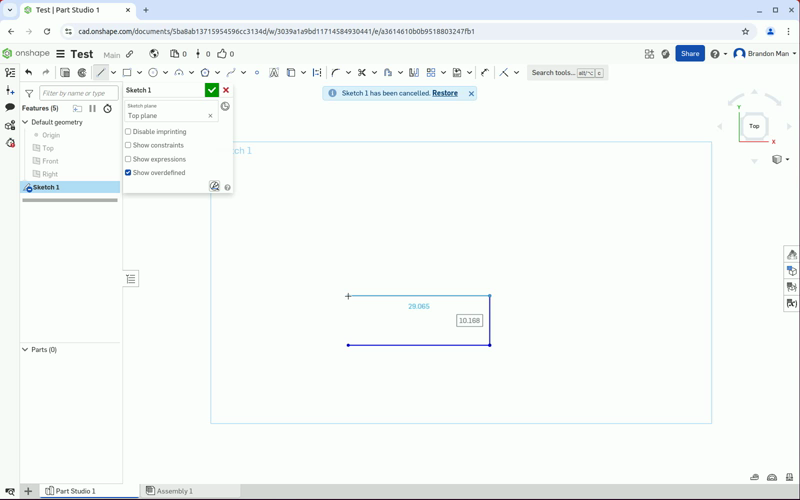
mouse_move(378, 295)
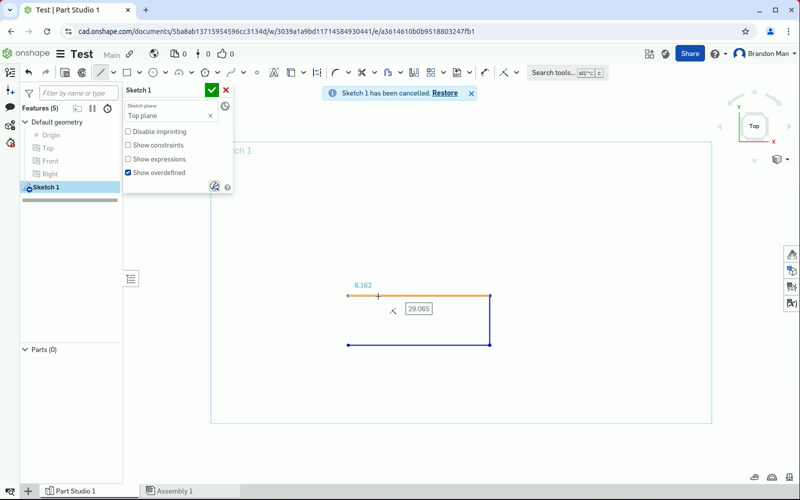
key_down(shift)
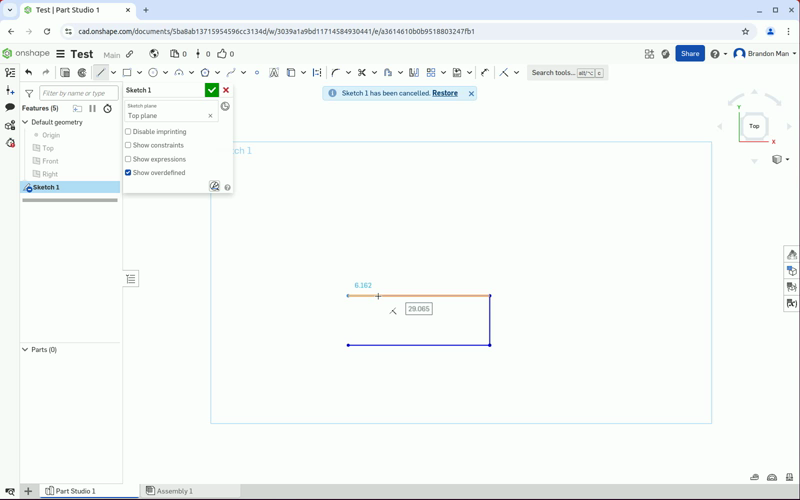
mouse_move(348, 345)
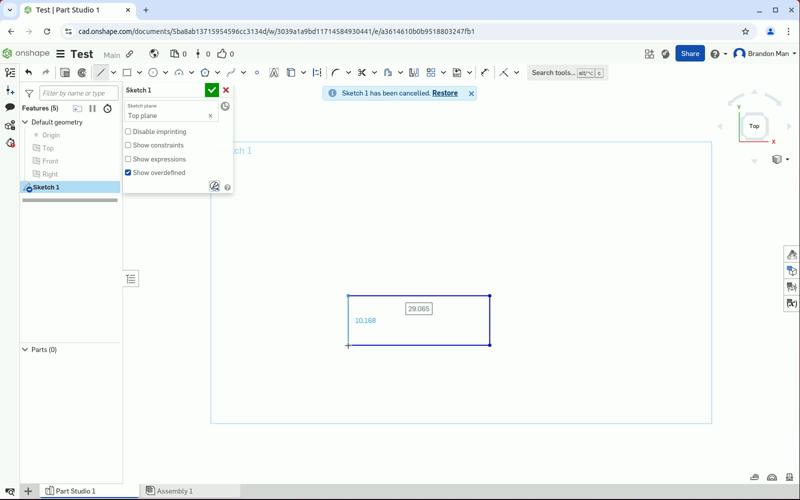
key_up(shift)
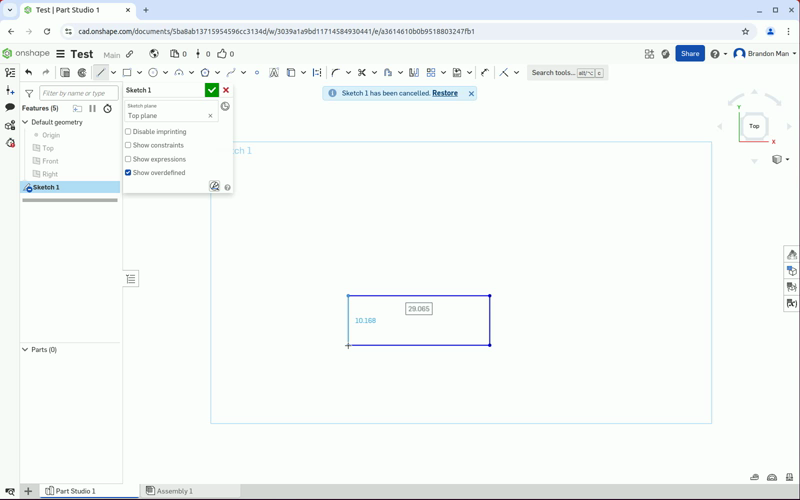
click(348, 345)
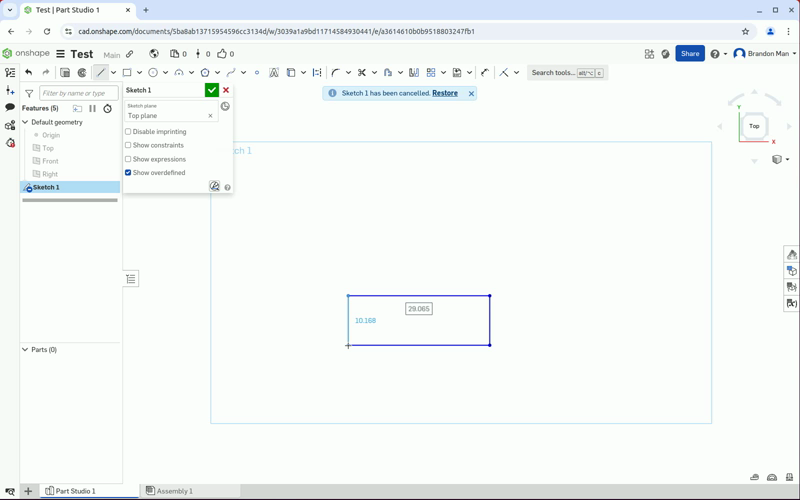
key(esc)
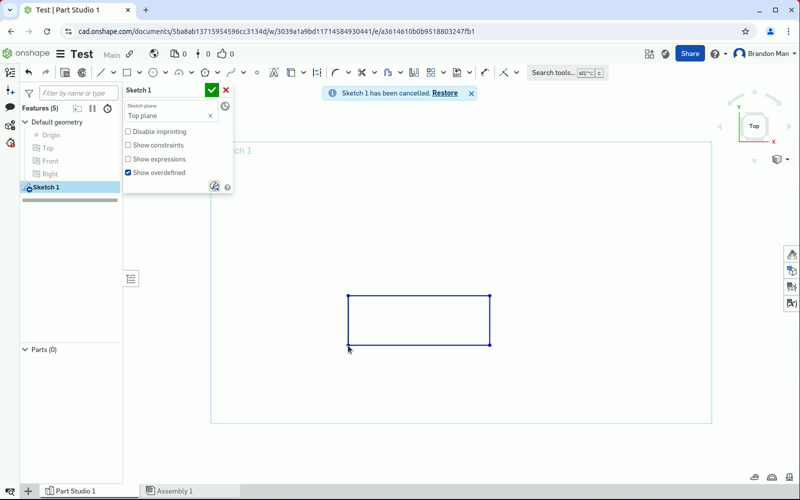
mouse_move(450, 301)
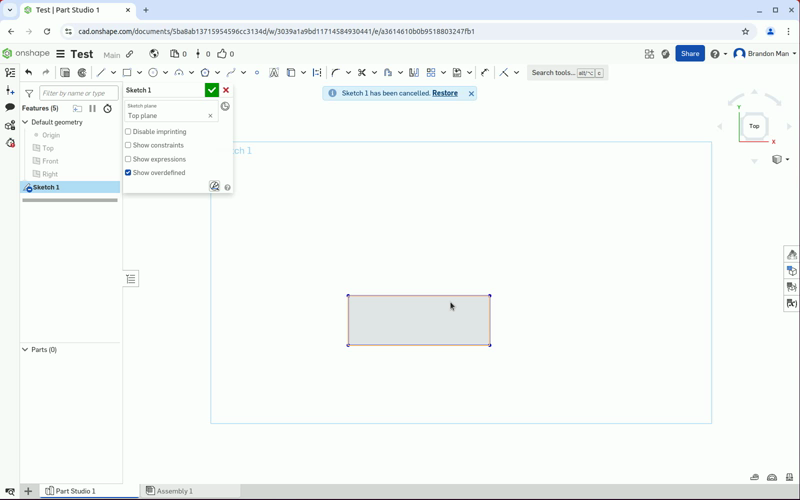
click(450, 301)
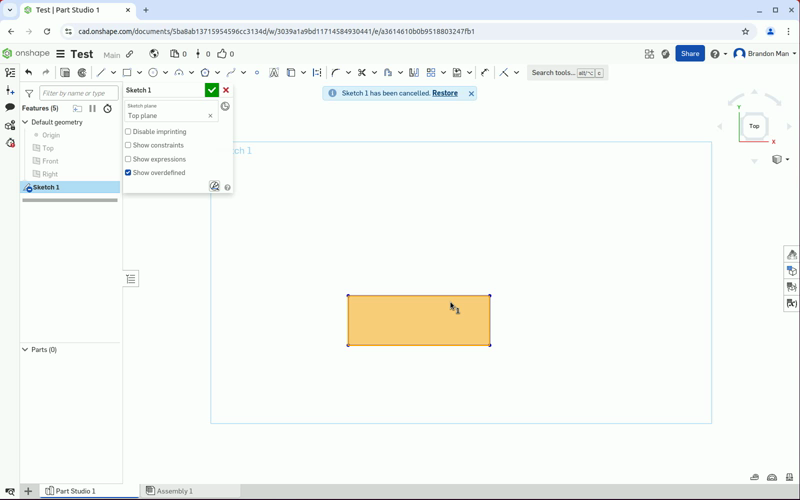
mouse_move(73, 352)
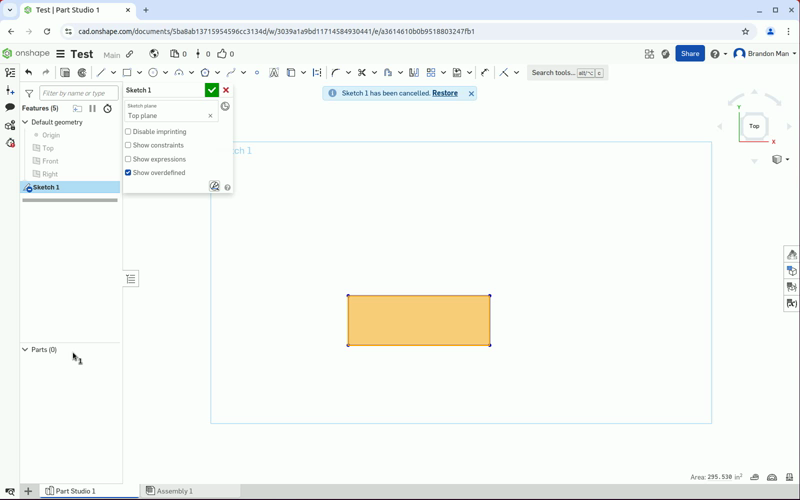
key(shift+y)
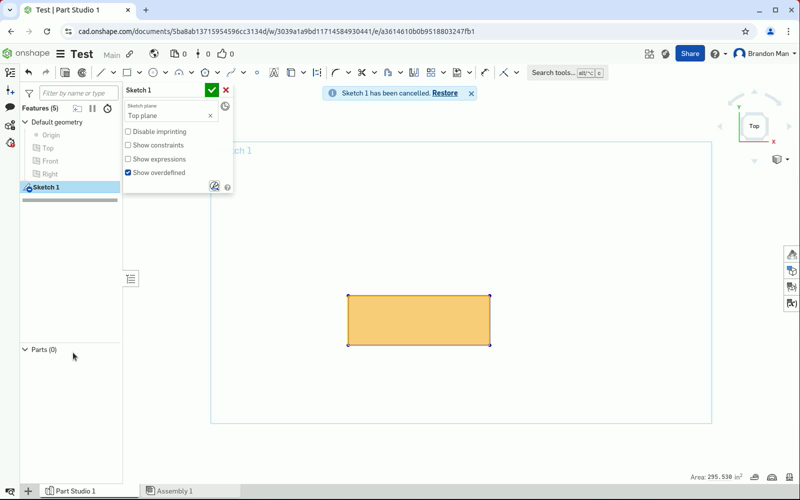
key(shift+e)
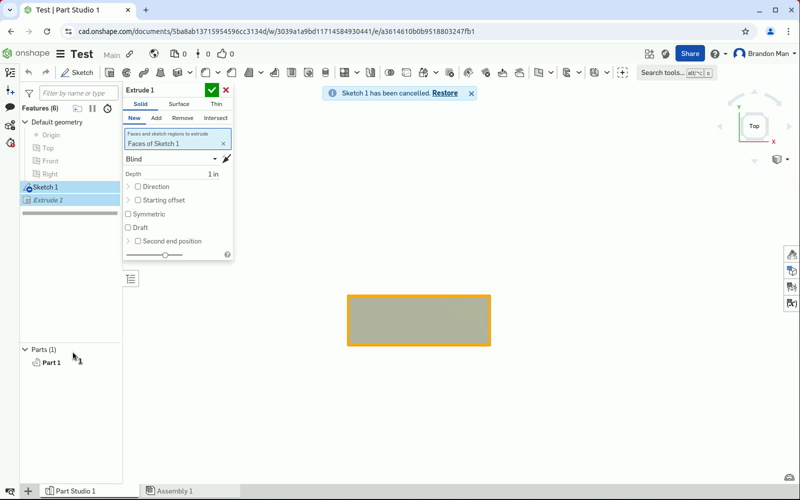
mouse_move(143, 106)
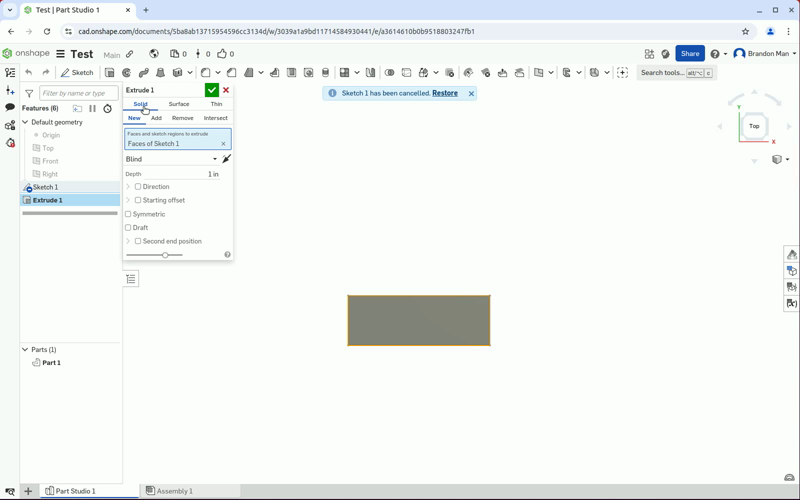
click(143, 106)
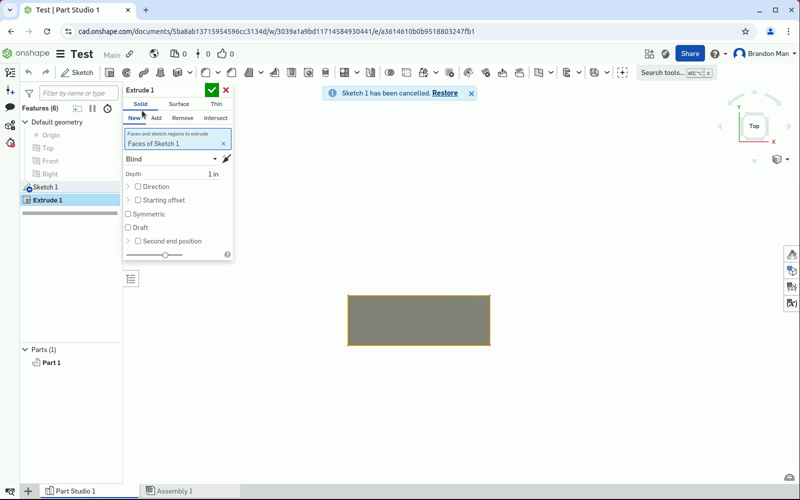
mouse_move(137, 120)
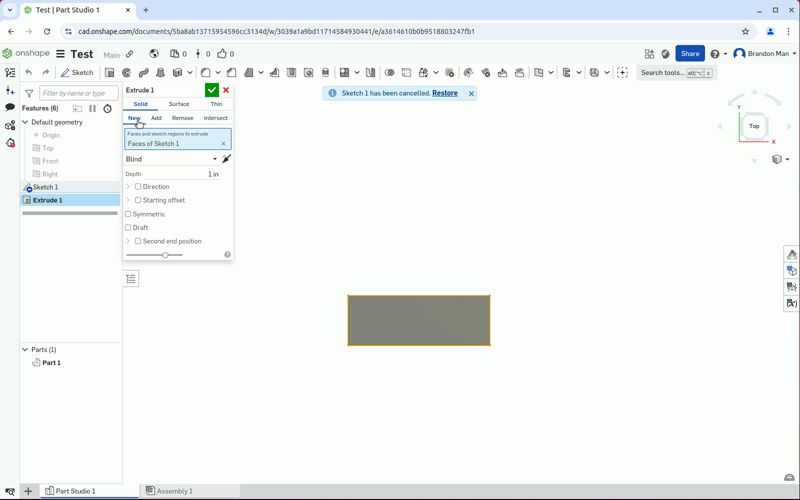
click(137, 120)
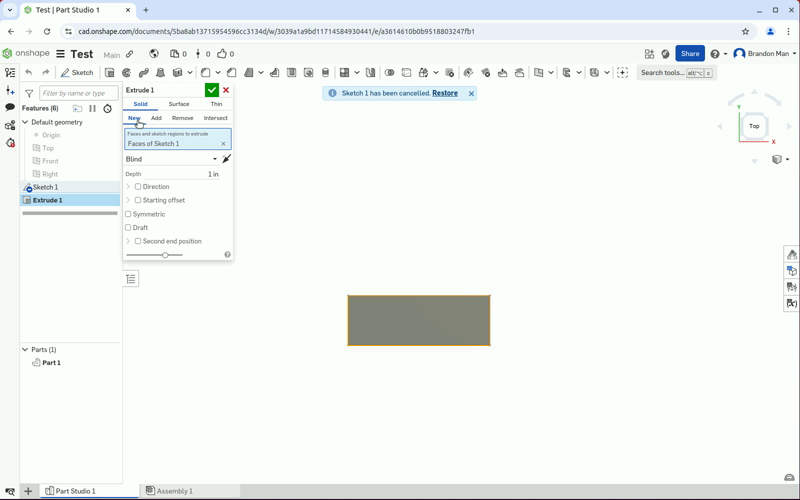
key(tab, 4)
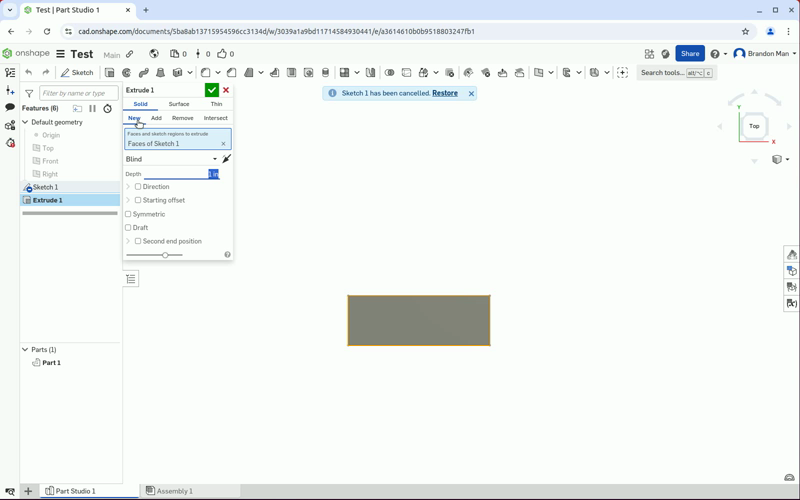
text(1.444)
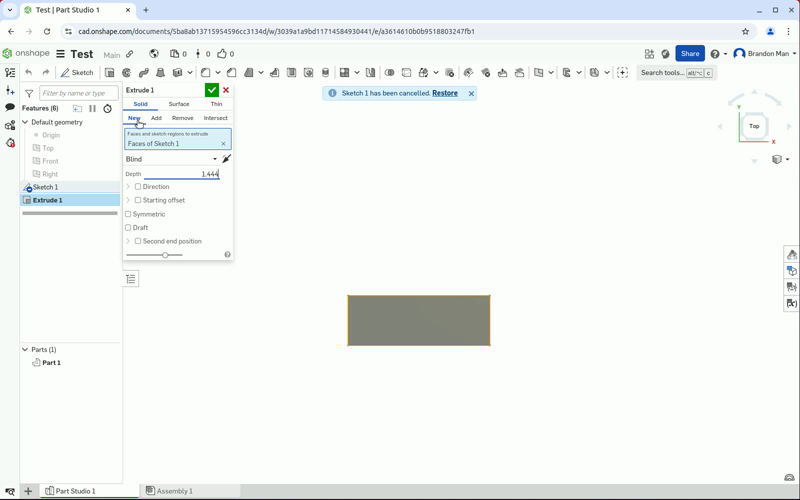
key(enter)
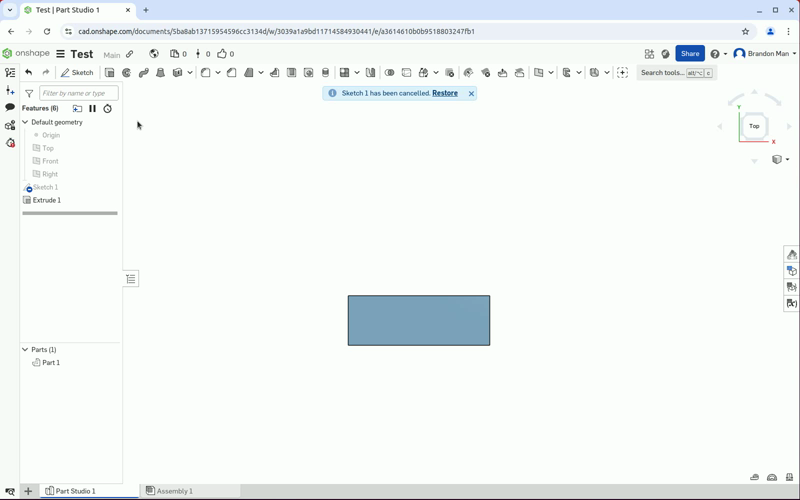
key(shift+h)
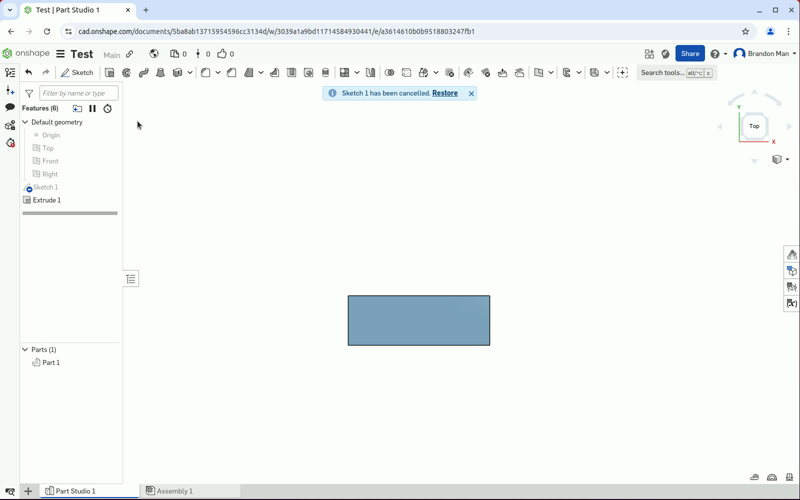
key(shift+h)
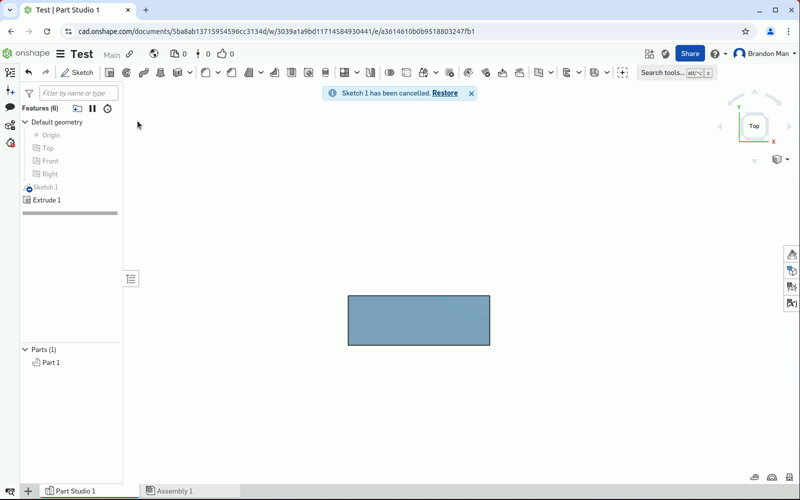
mouse_move(73, 189)
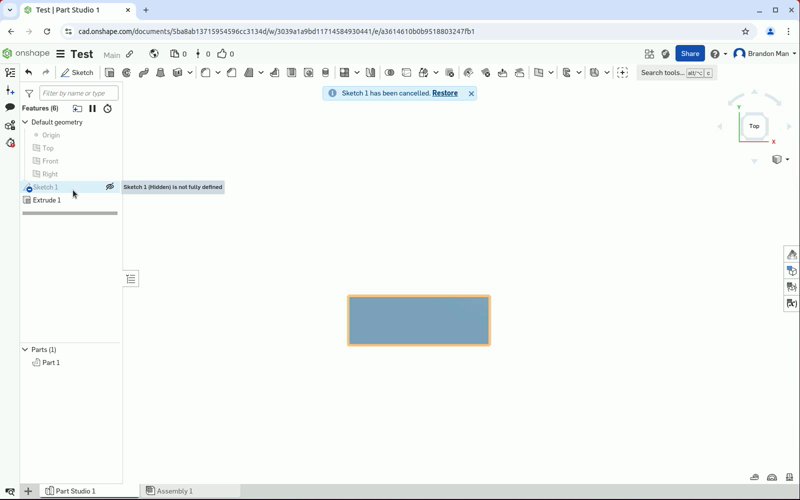
click(73, 189)
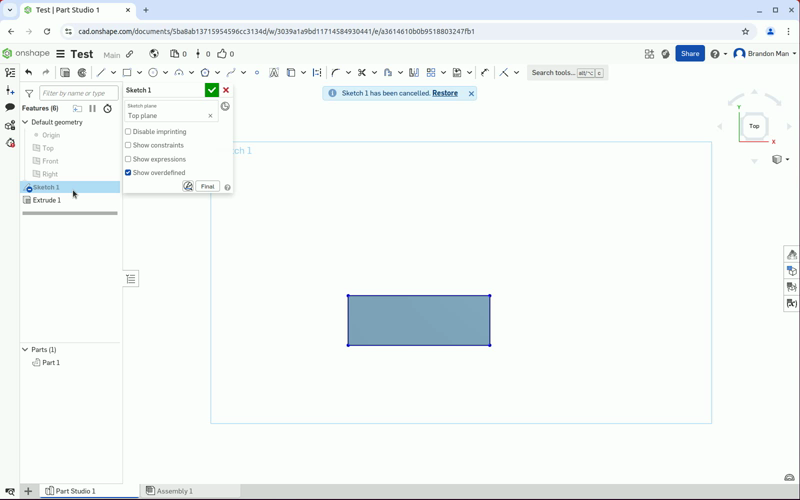
mouse_move(229, 92)
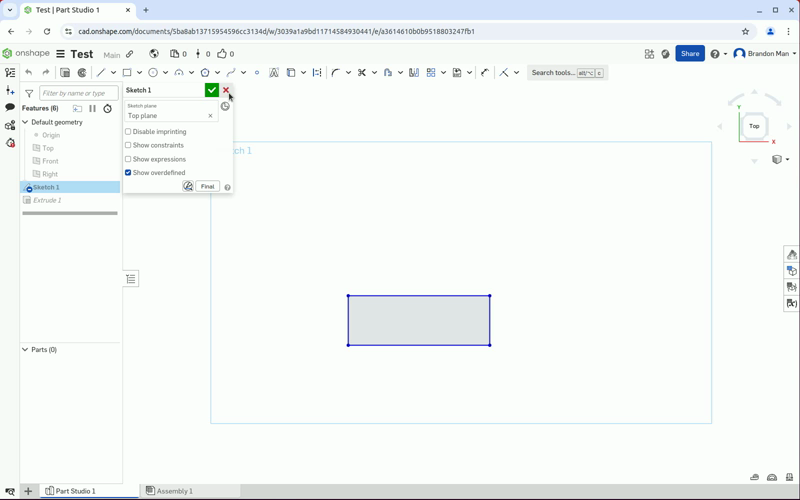
click(229, 92)
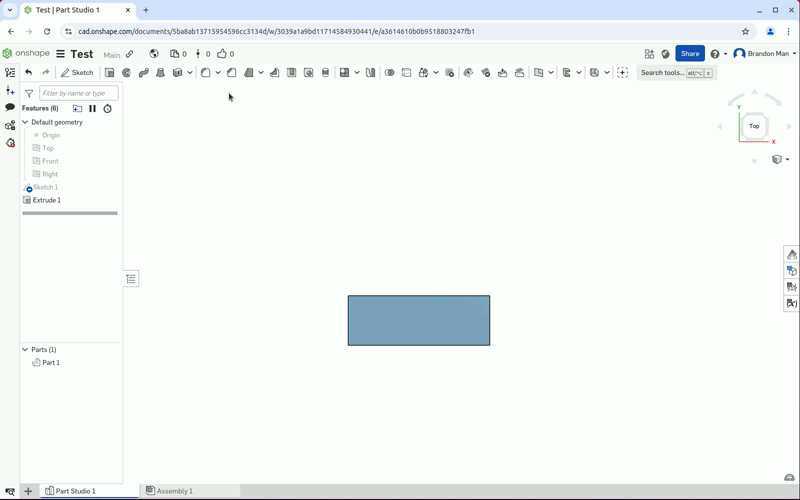
mouse_move(541, 75)
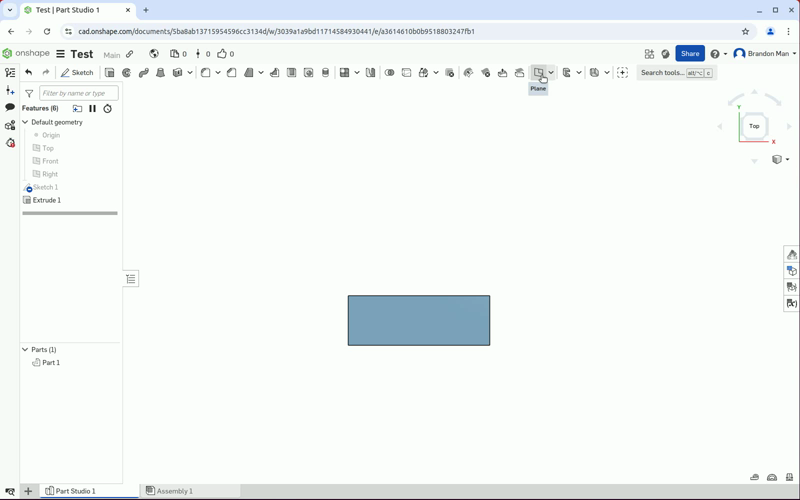
click(541, 75)
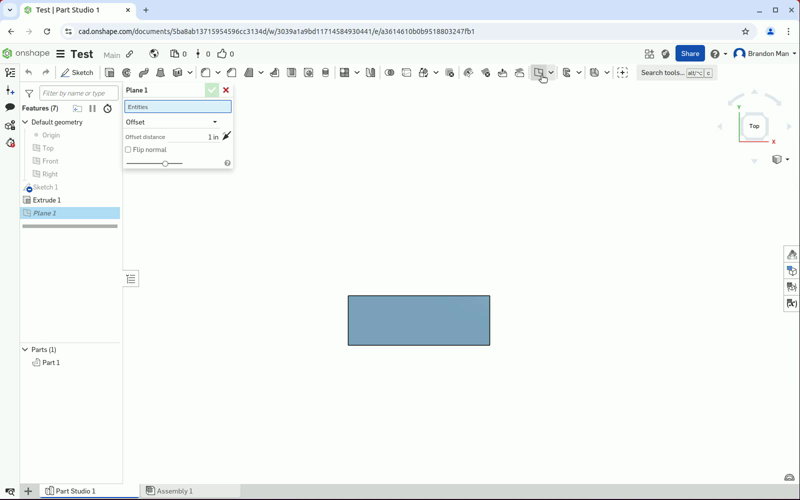
mouse_move(73, 150)
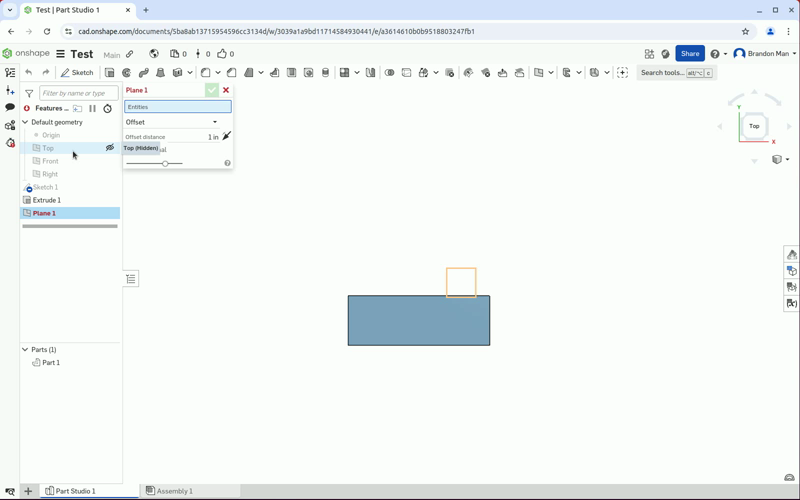
click(73, 150)
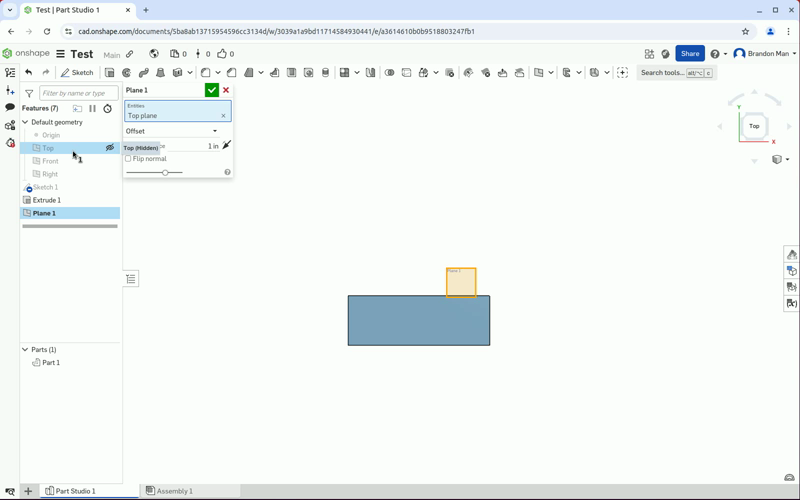
key(tab, 2)
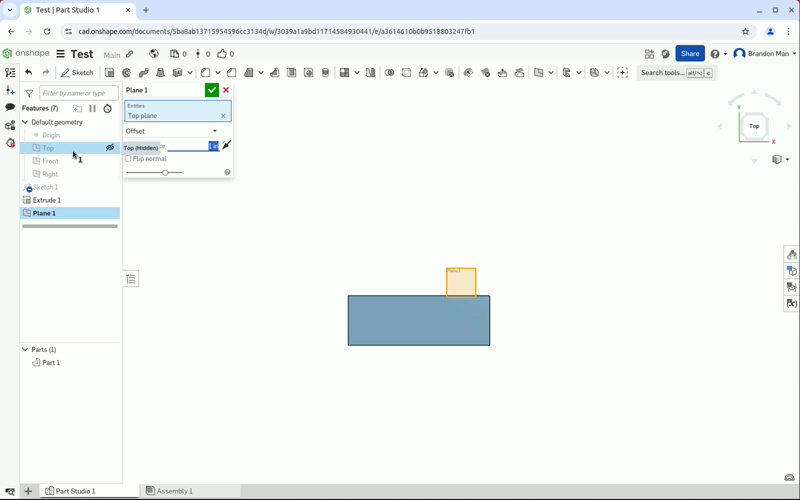
text(1.448)
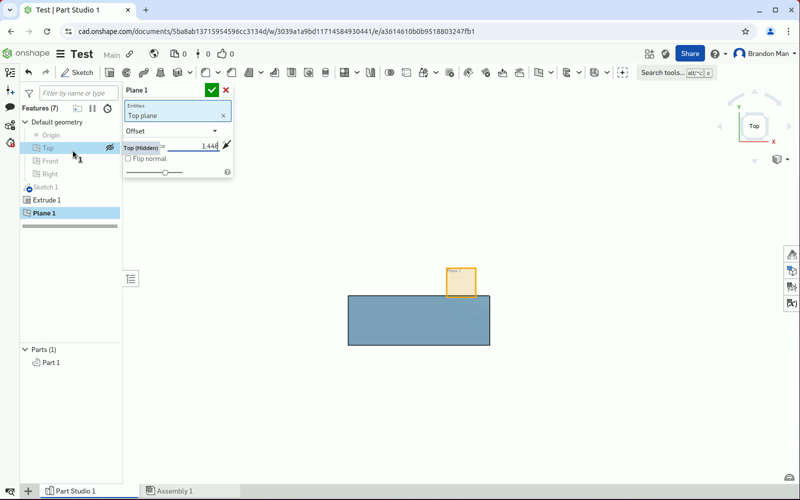
key(enter, 2)
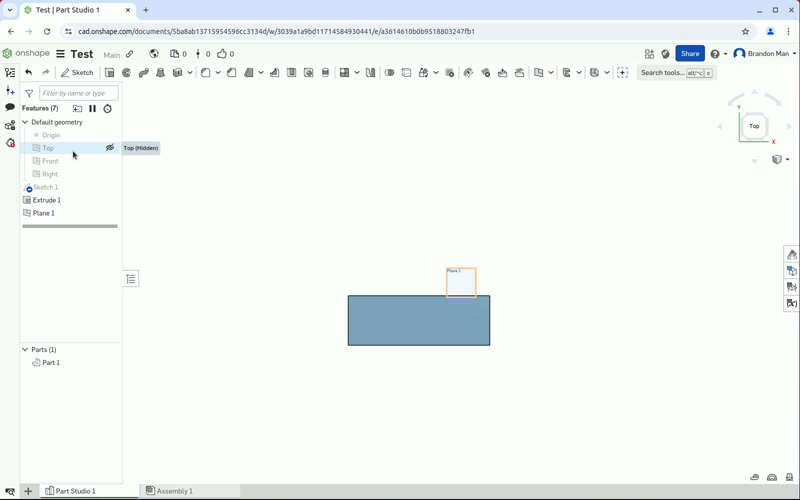
key(shift+s)
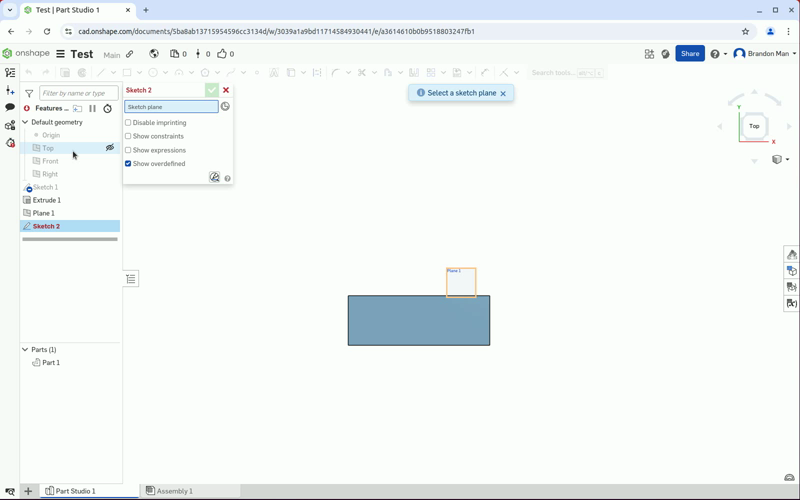
mouse_move(73, 215)
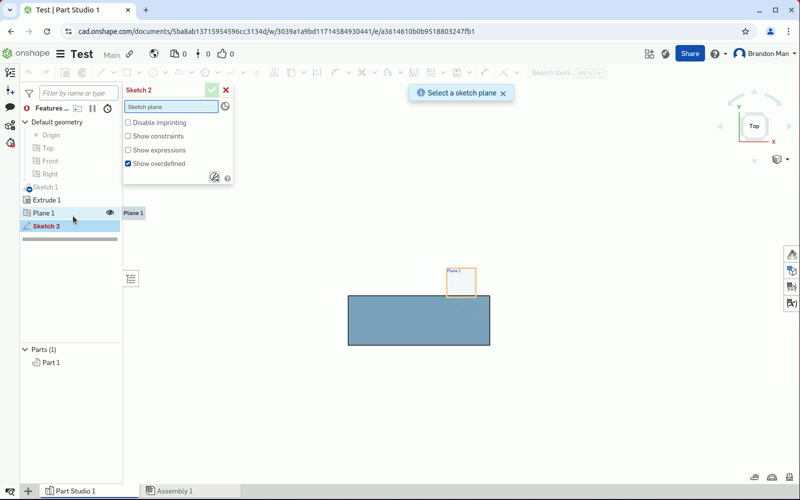
click(73, 215)
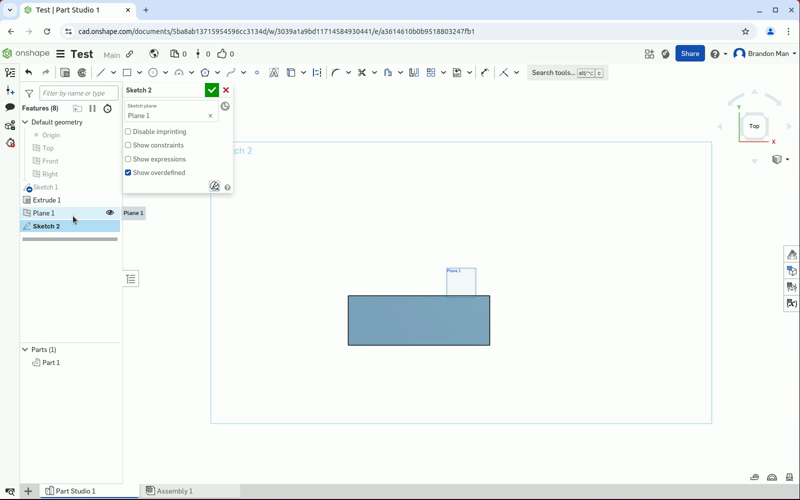
mouse_move(73, 352)
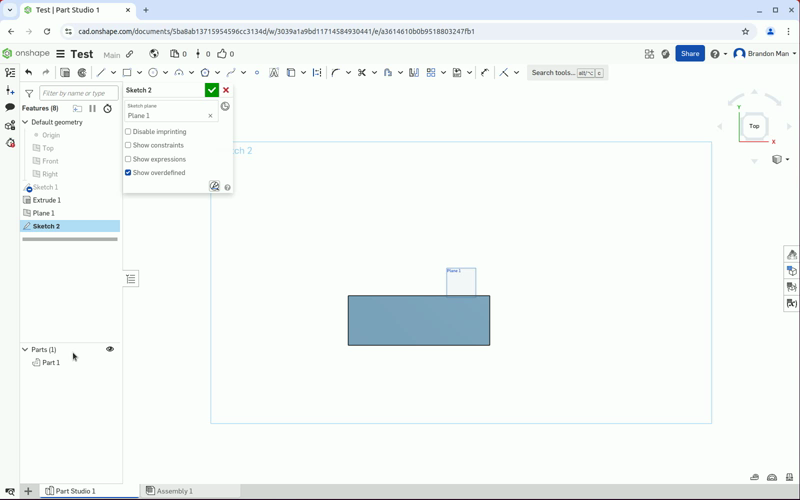
key(y)
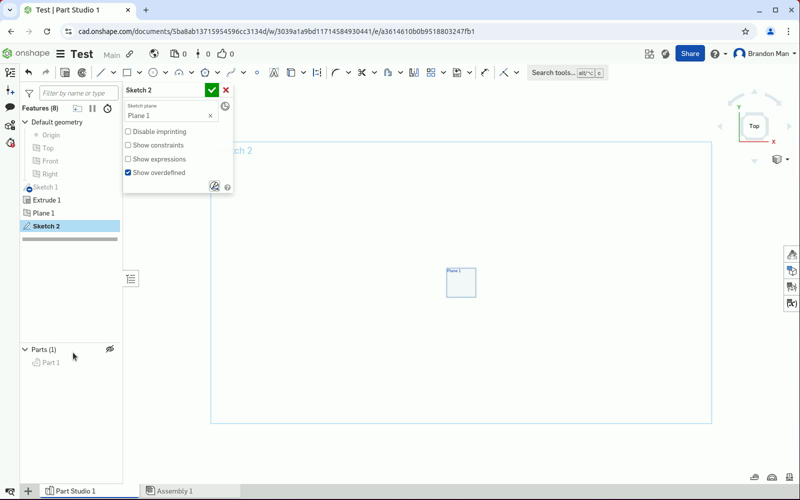
key(l)
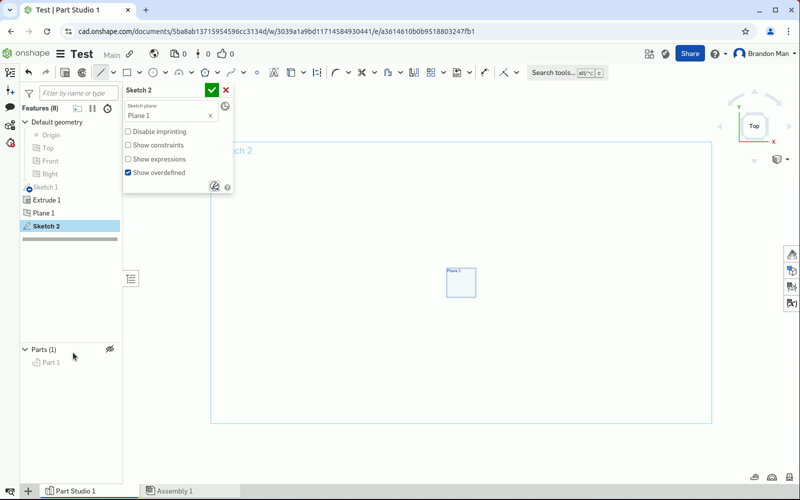
key_down(shift)
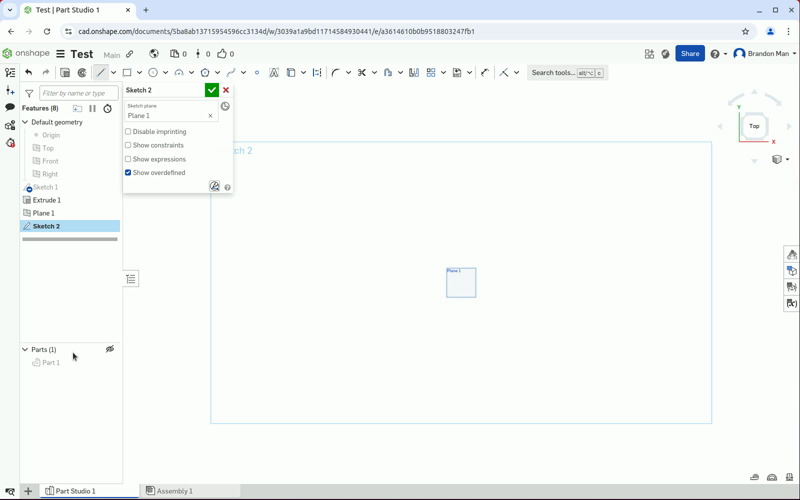
mouse_move(407, 324)
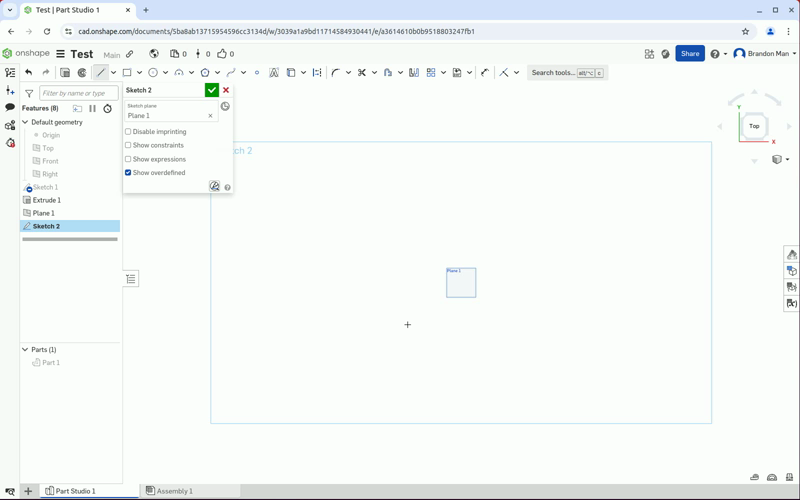
click(407, 324)
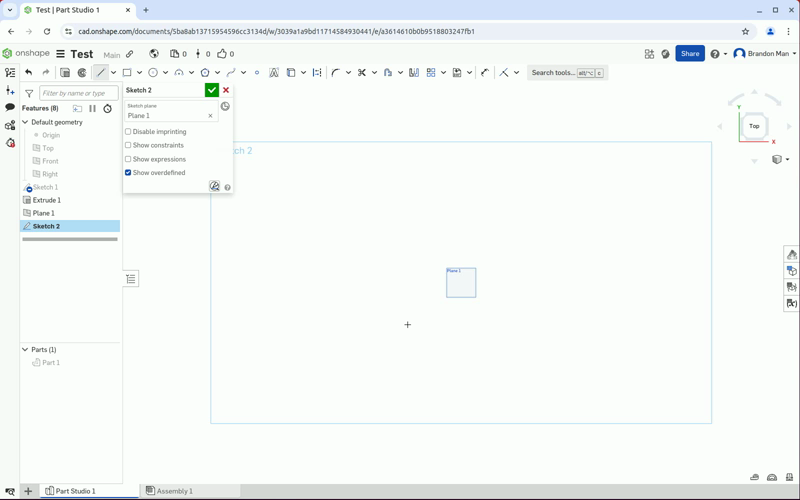
key_up(shift)
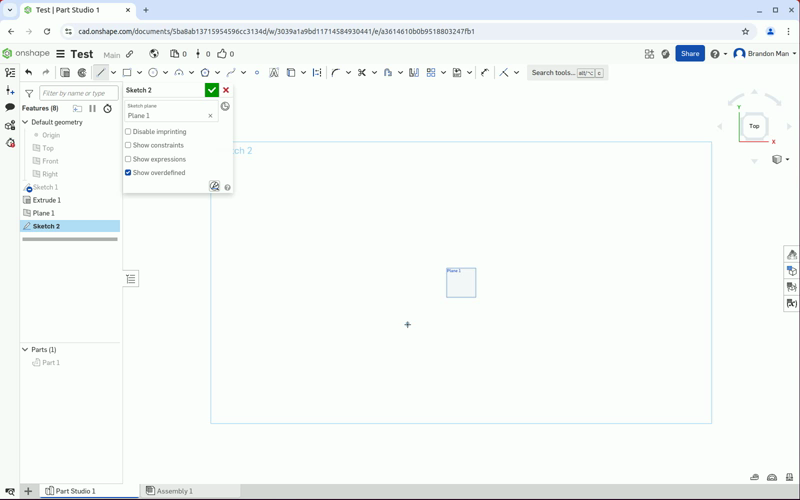
key_down(shift)
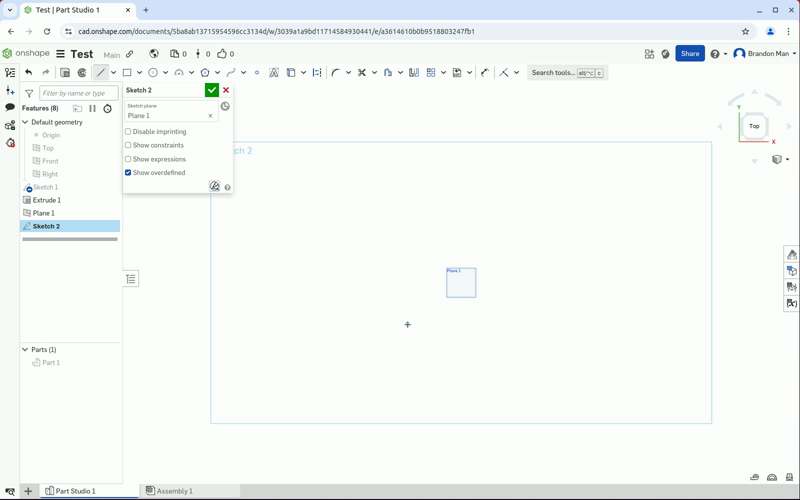
mouse_move(437, 324)
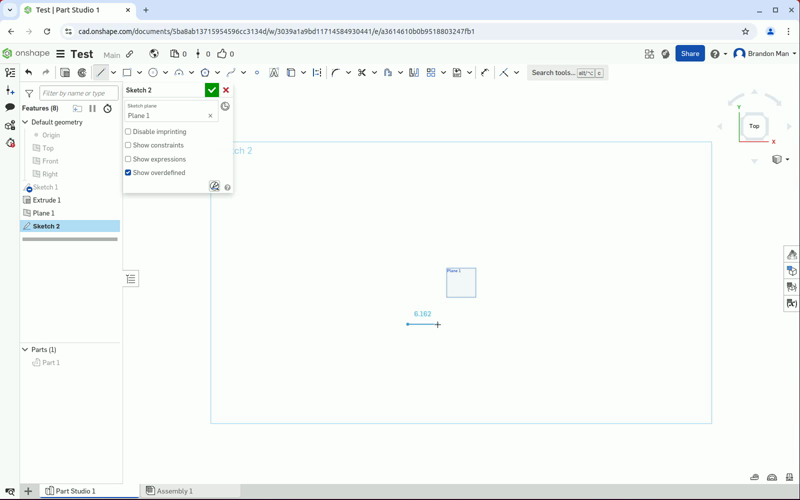
mouse_move(431, 324)
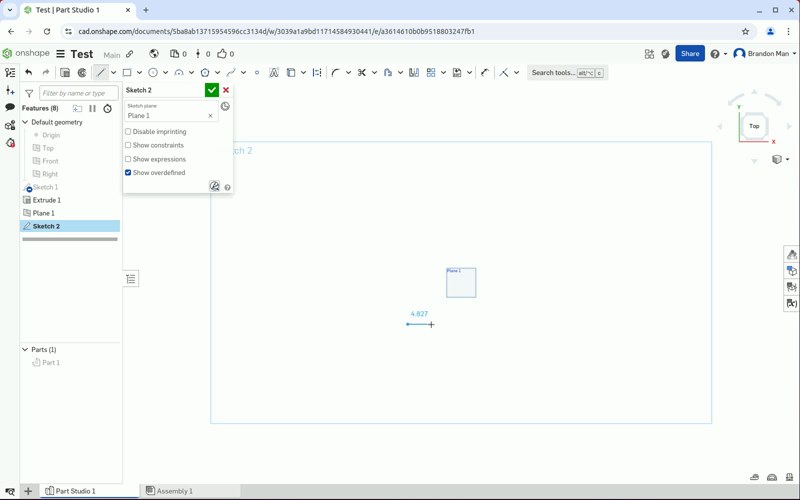
click(431, 324)
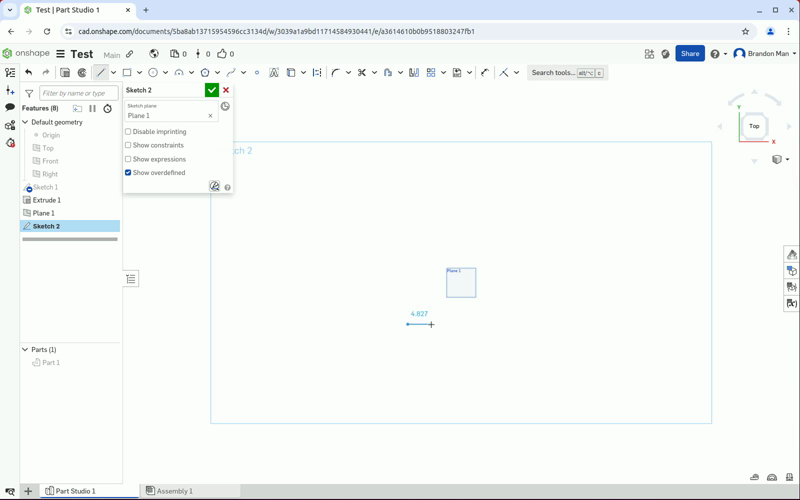
key_up(shift)
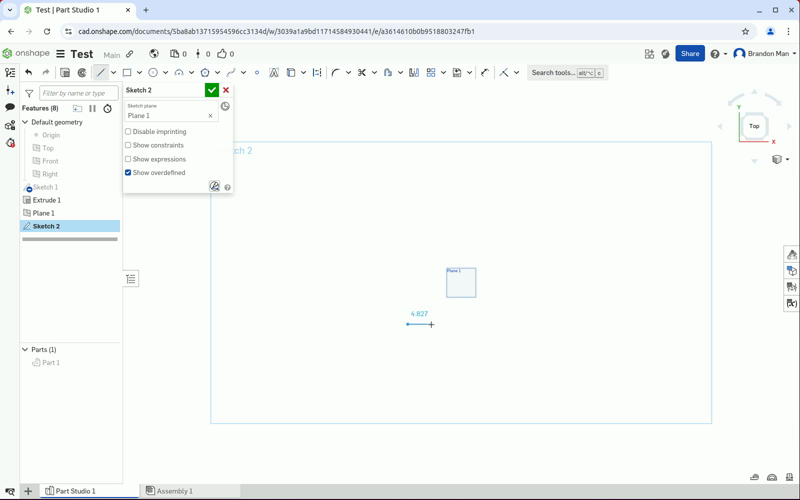
key_down(shift)
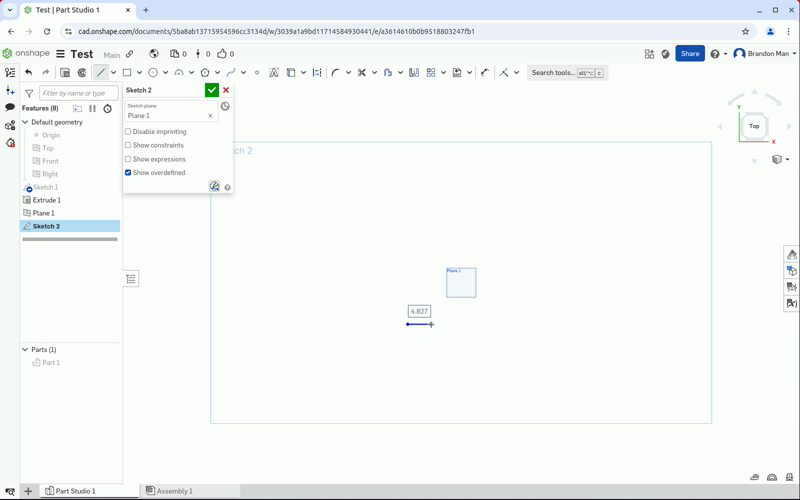
mouse_move(461, 324)
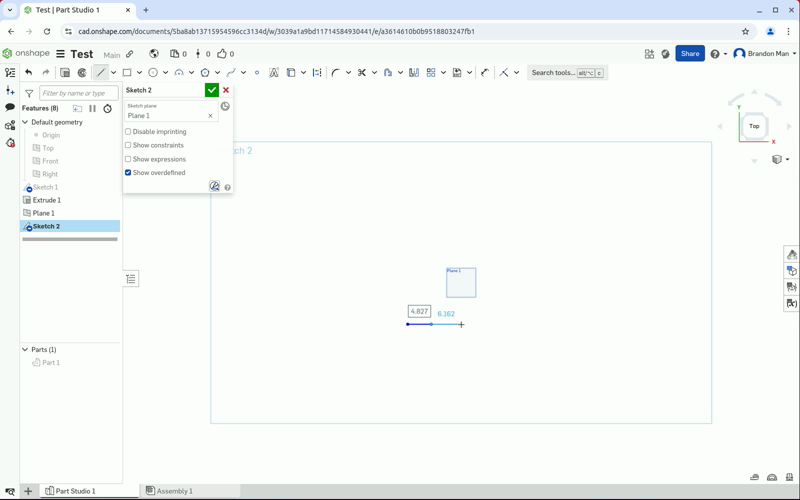
mouse_move(431, 317)
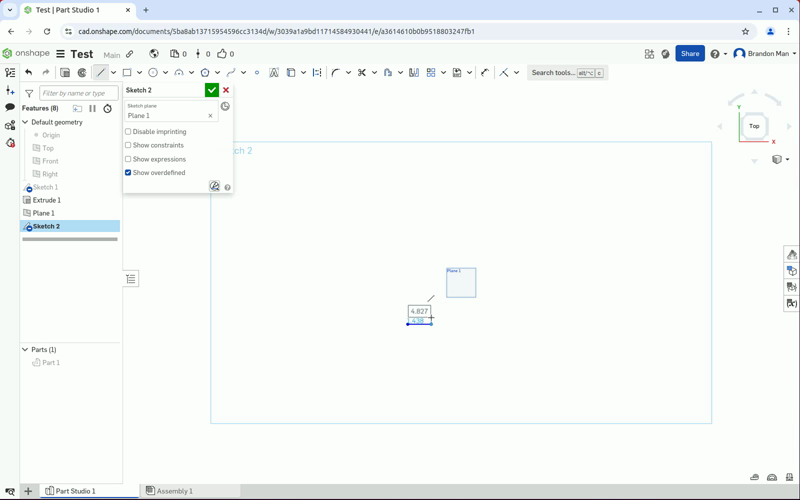
scroll(6)
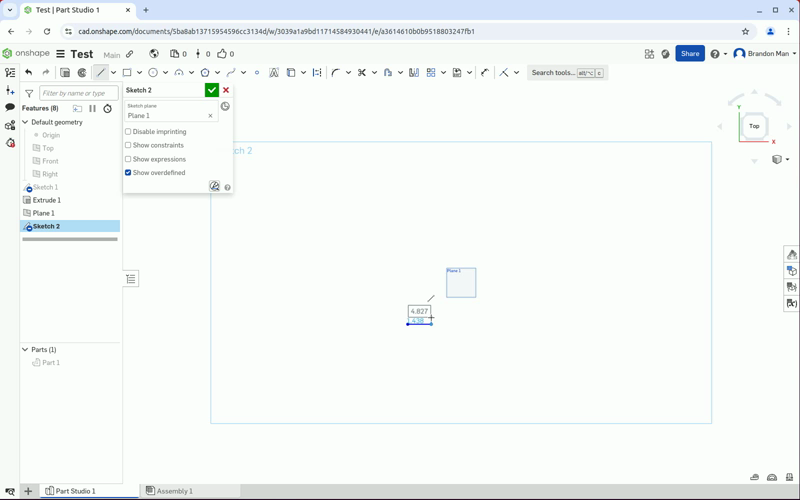
scroll(6)
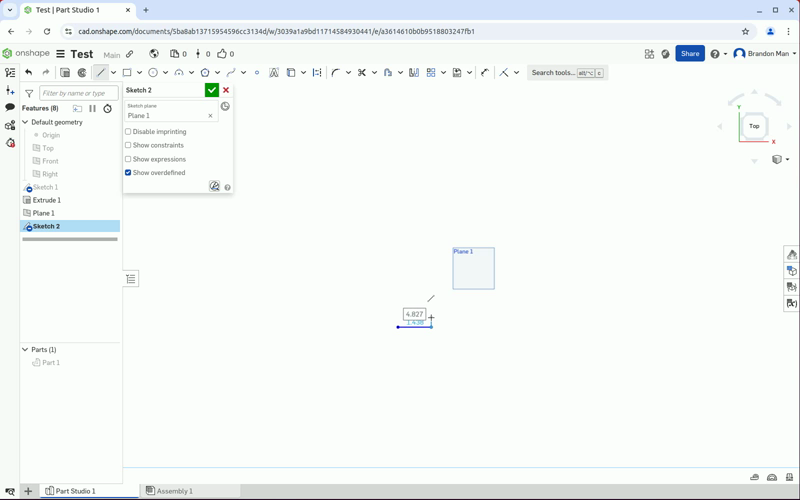
scroll(6)
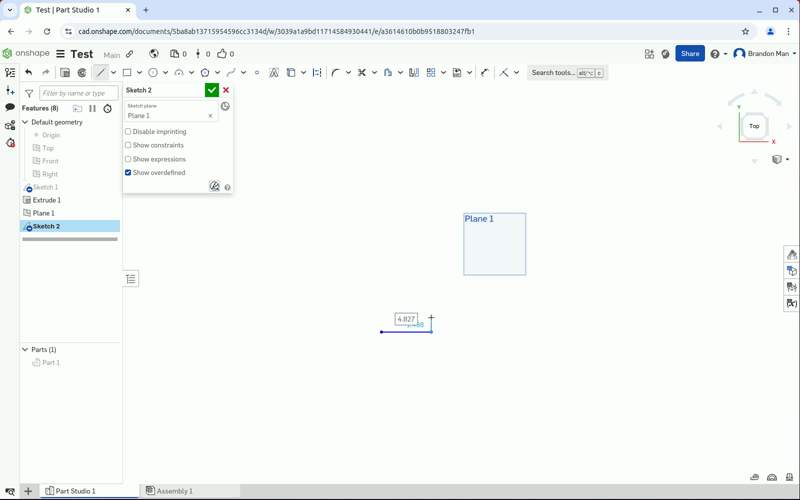
scroll(6)
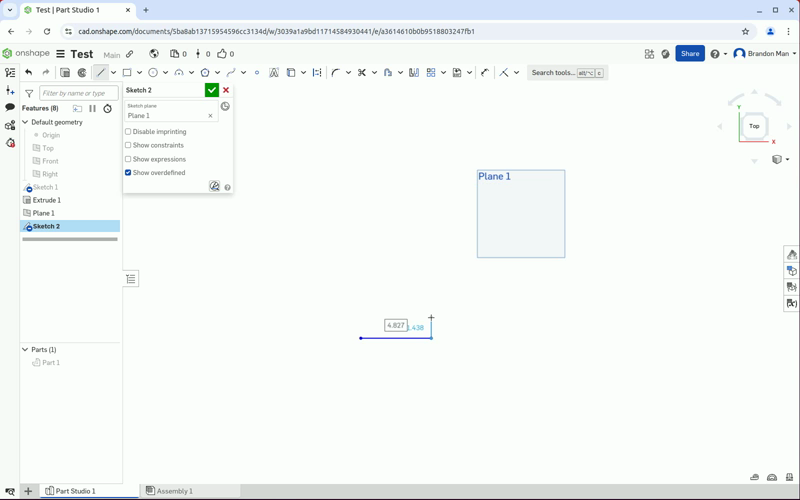
scroll(6)
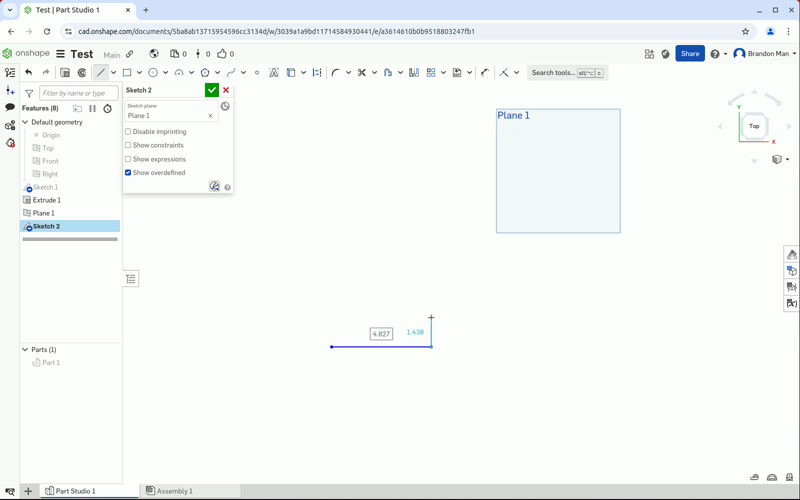
scroll(6)
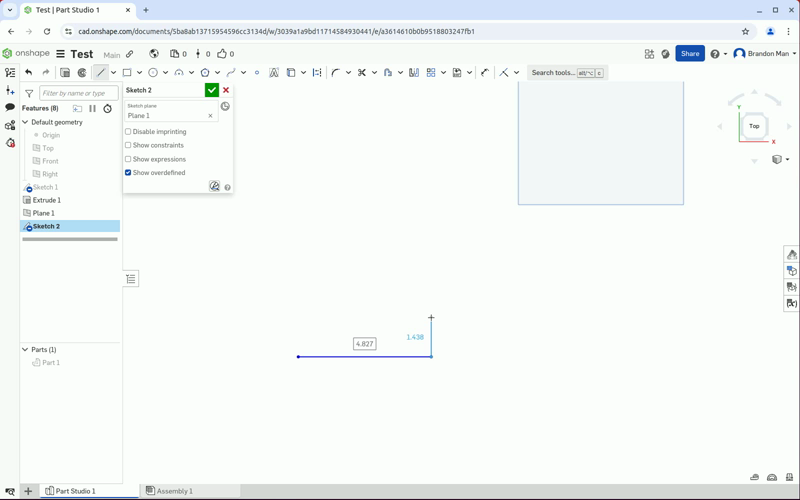
scroll(6)
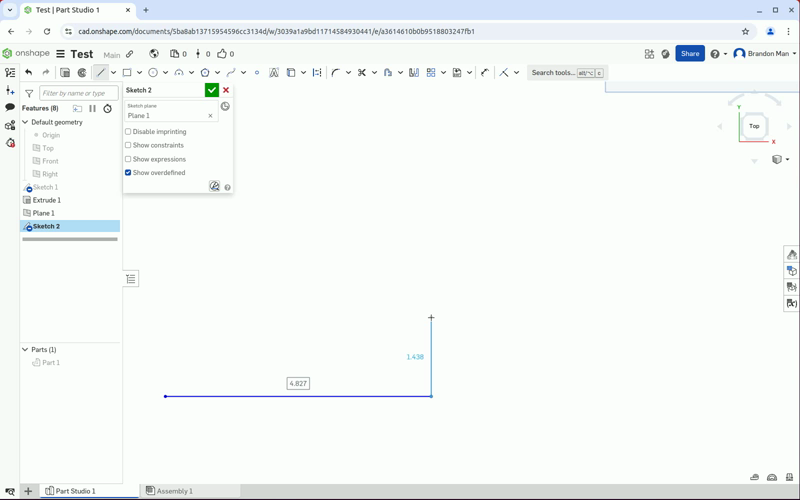
click(431, 317)
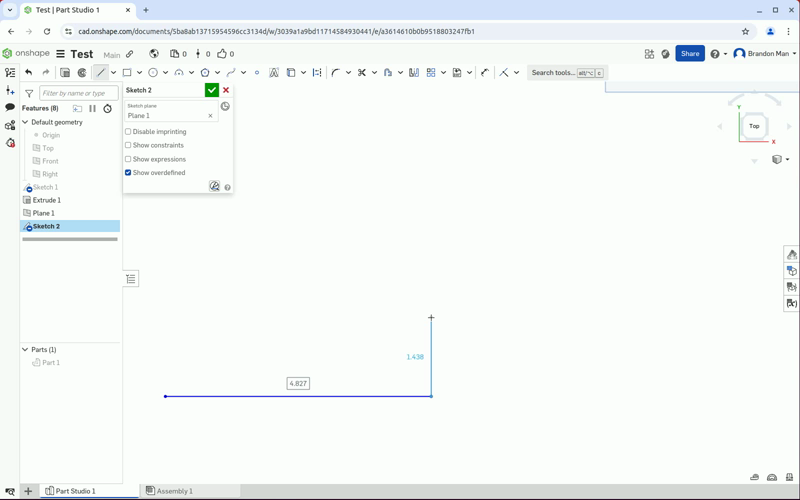
scroll(-6)
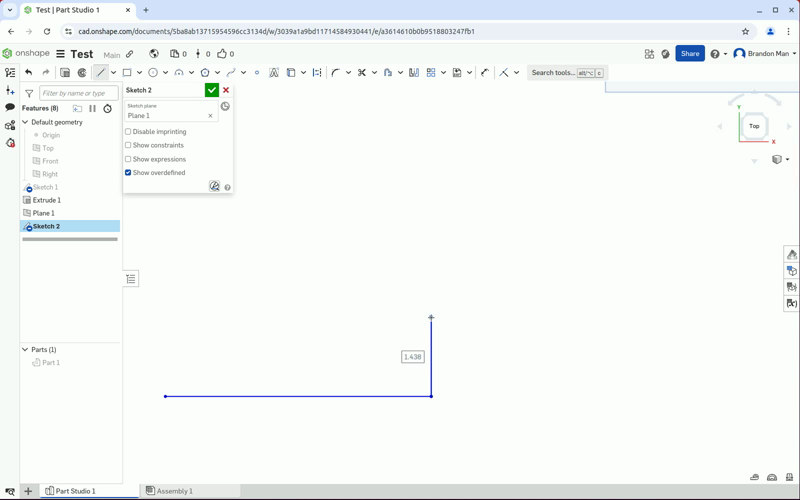
scroll(-6)
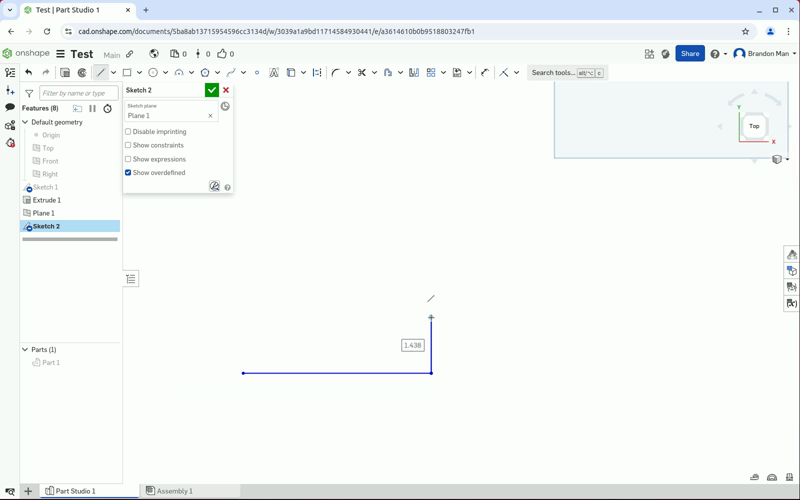
scroll(-6)
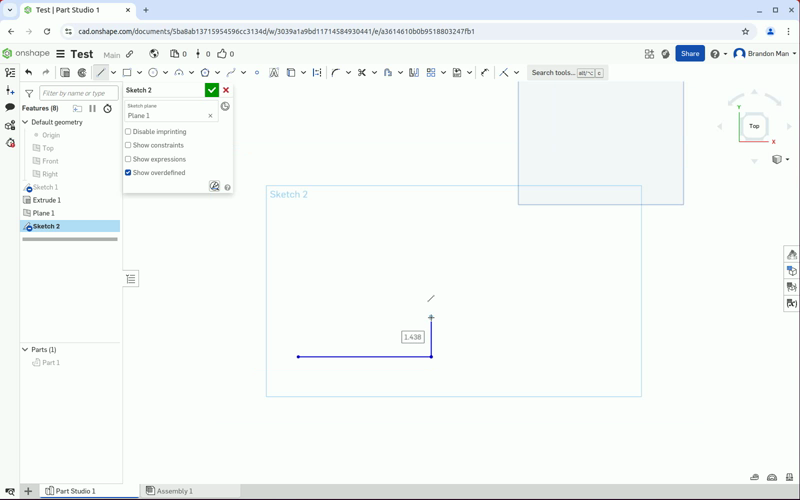
scroll(-6)
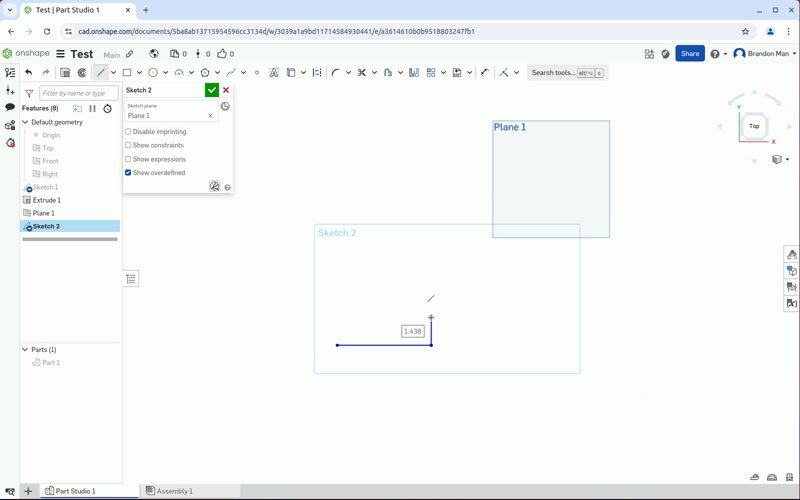
scroll(-6)
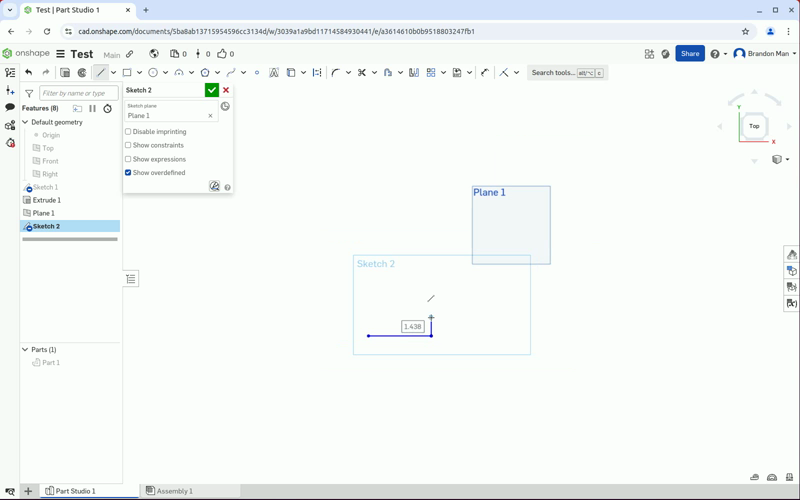
scroll(-6)
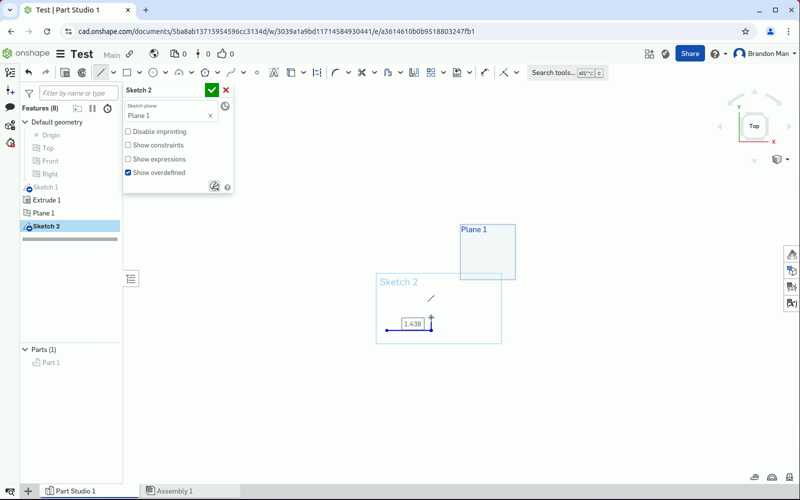
scroll(-6)
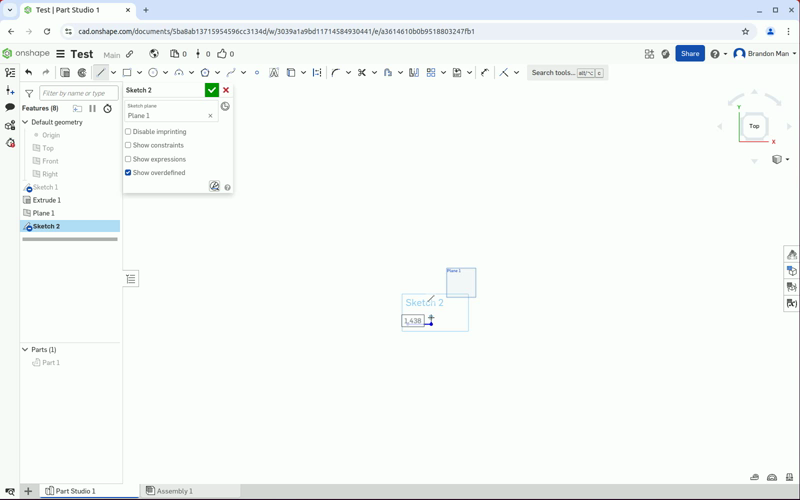
key_up(shift)
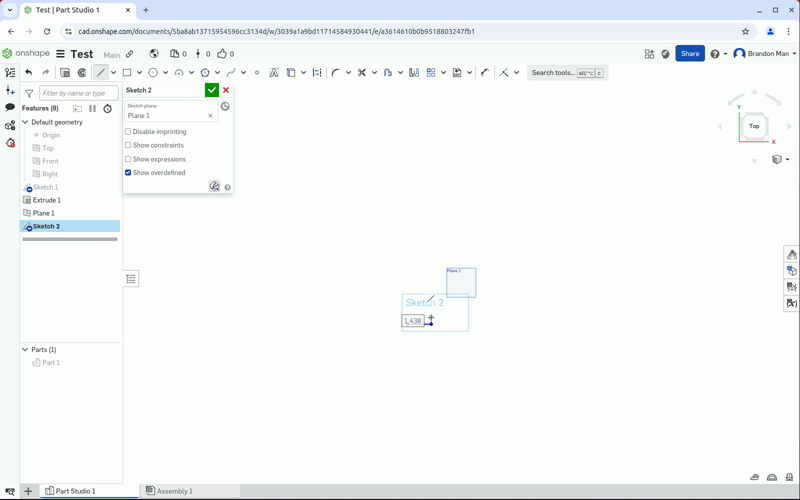
key_down(shift)
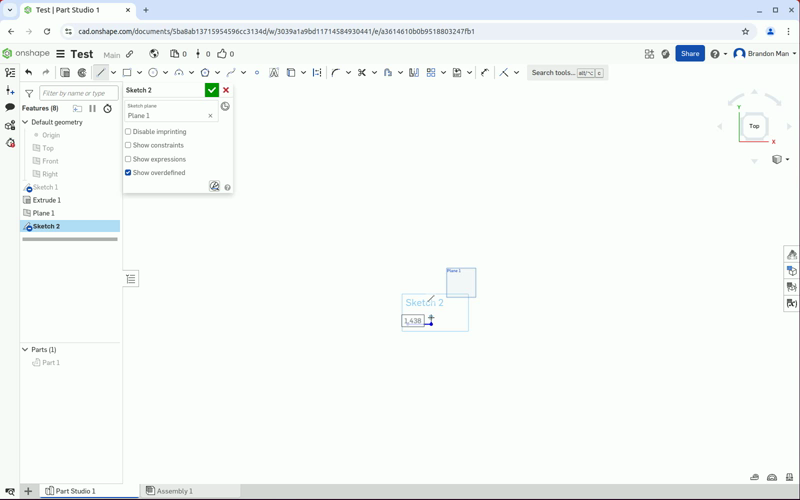
mouse_move(461, 317)
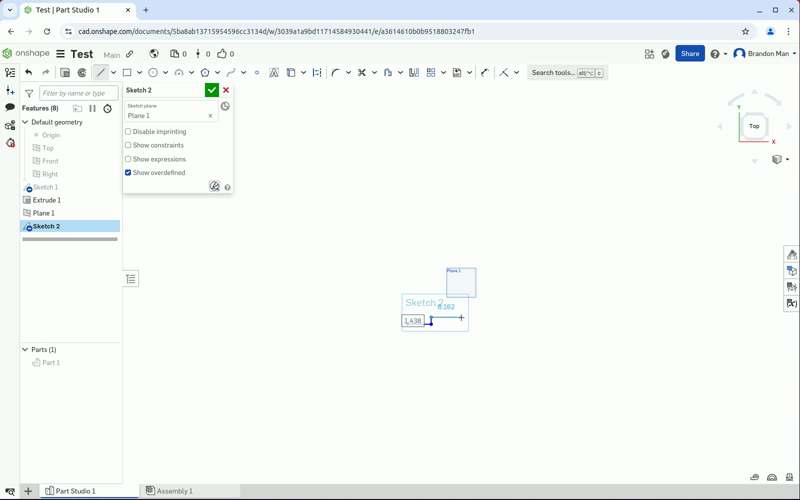
mouse_move(407, 317)
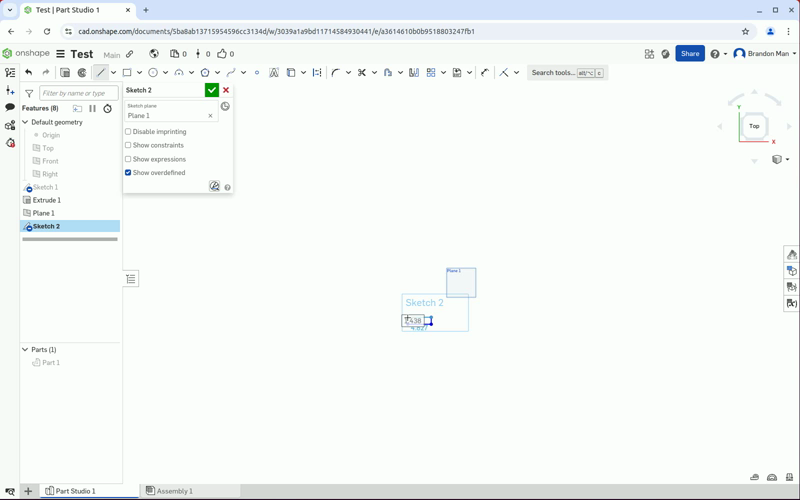
click(407, 317)
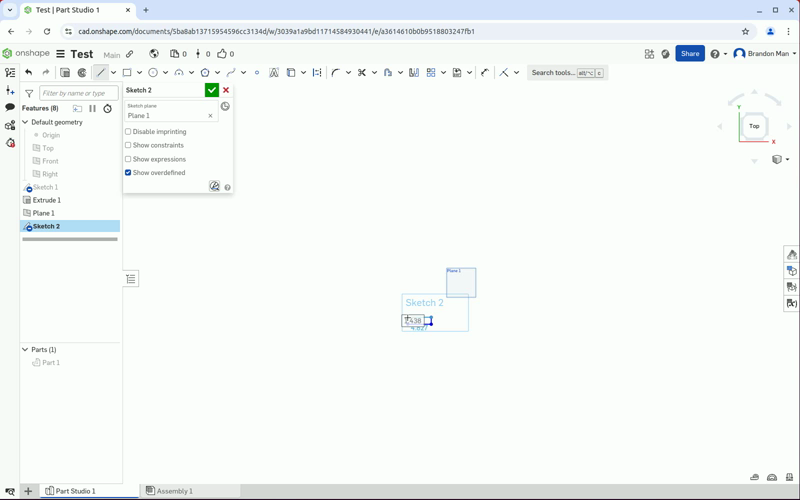
key_up(shift)
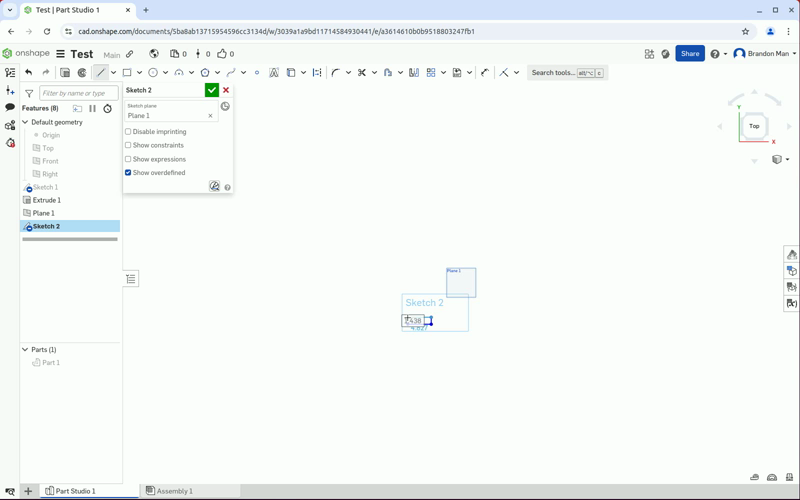
mouse_move(437, 317)
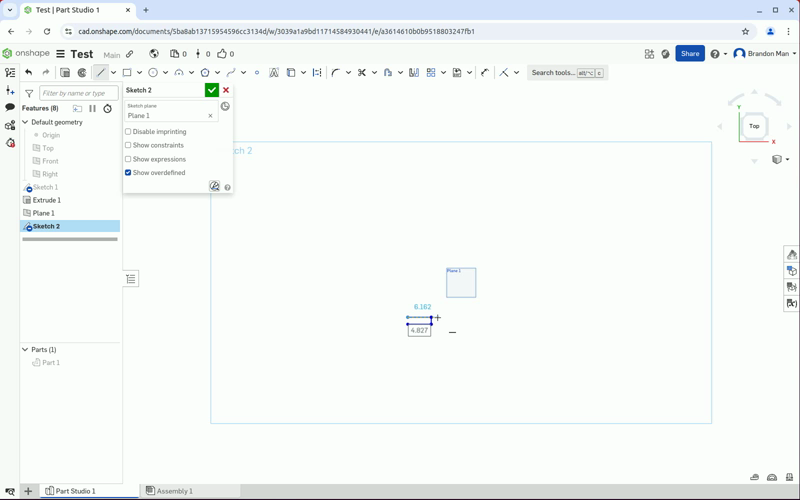
key_down(shift)
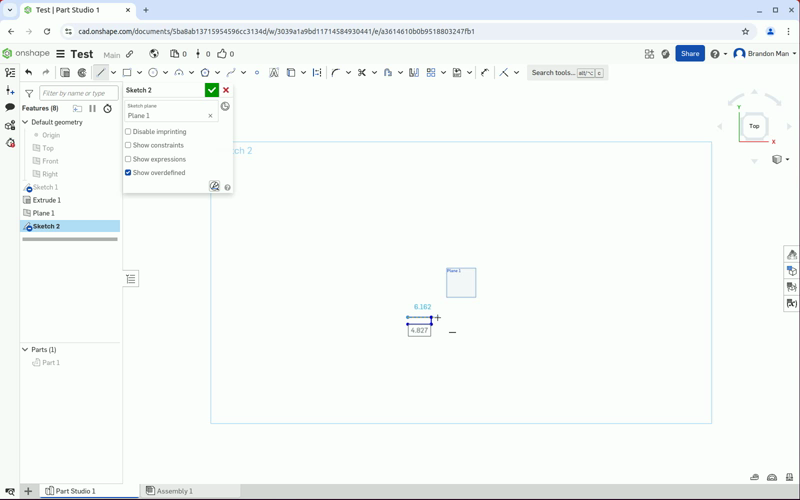
mouse_move(407, 324)
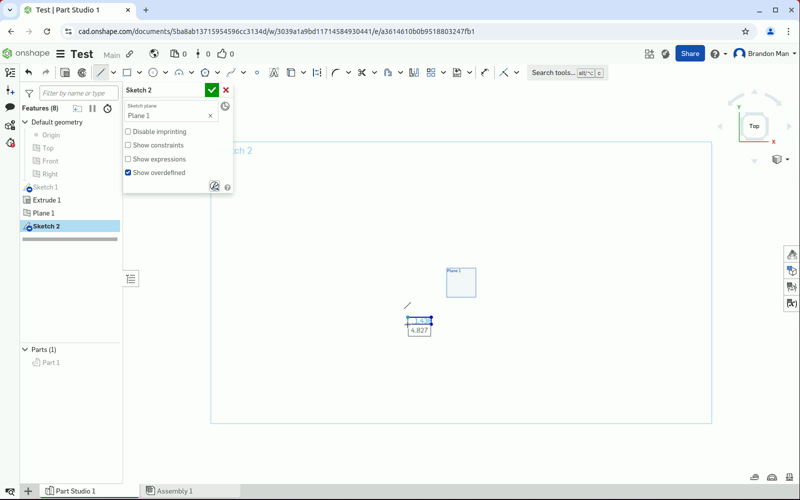
scroll(6)
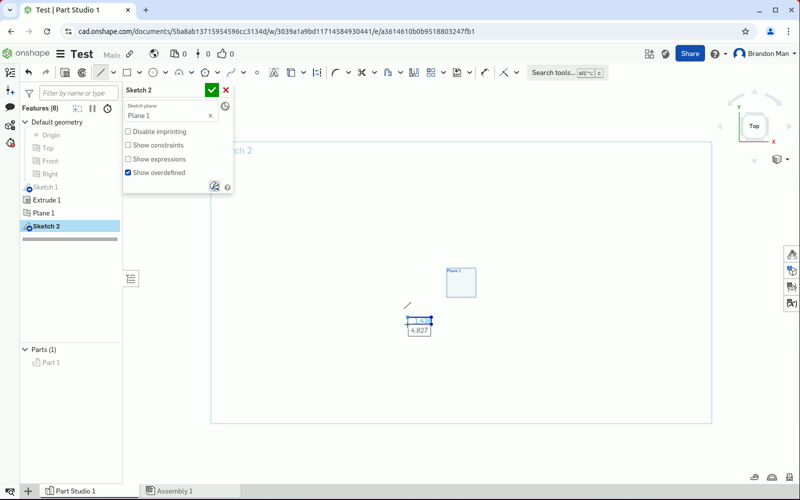
scroll(6)
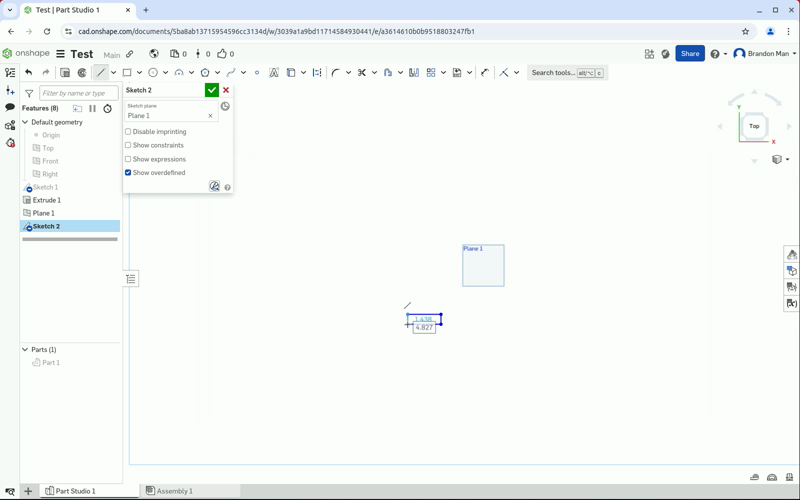
scroll(6)
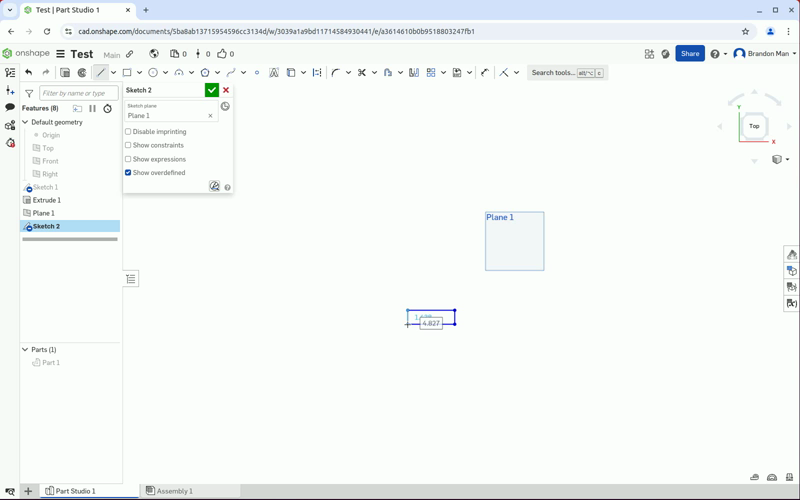
scroll(6)
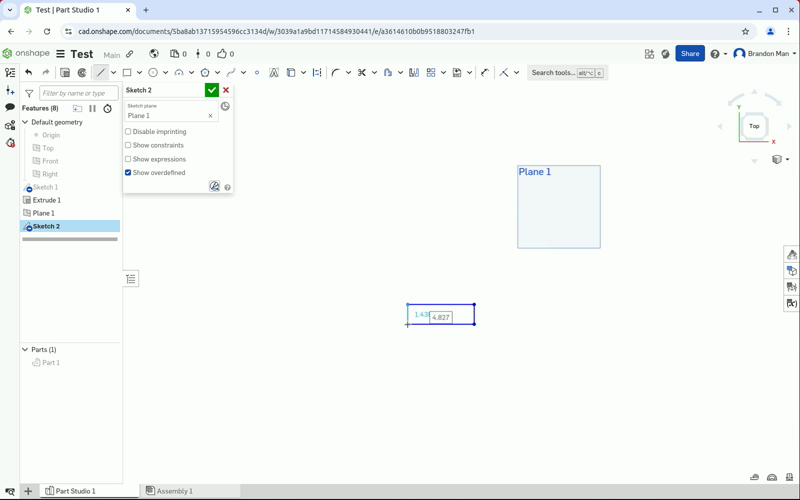
scroll(6)
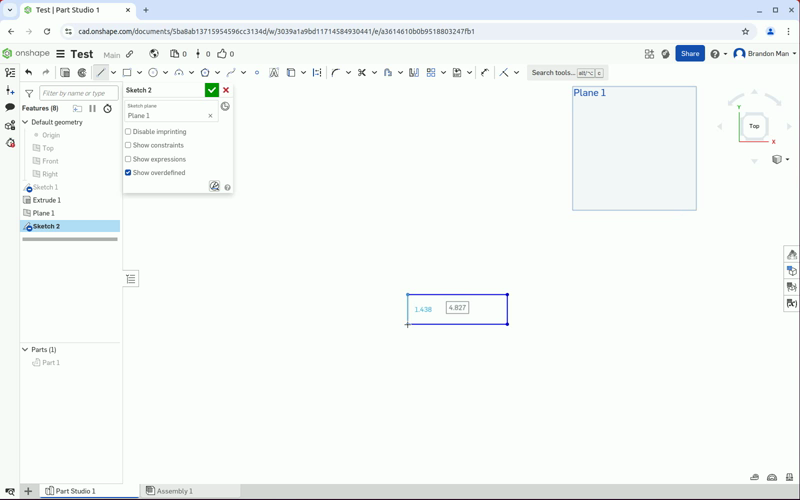
scroll(6)
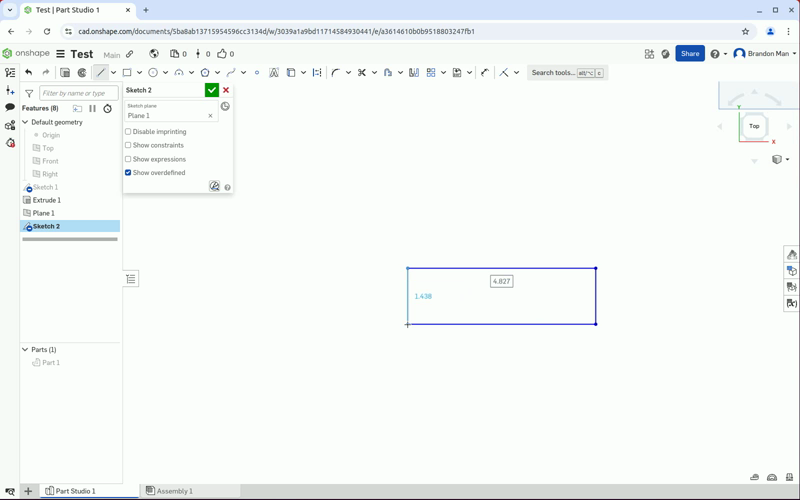
scroll(6)
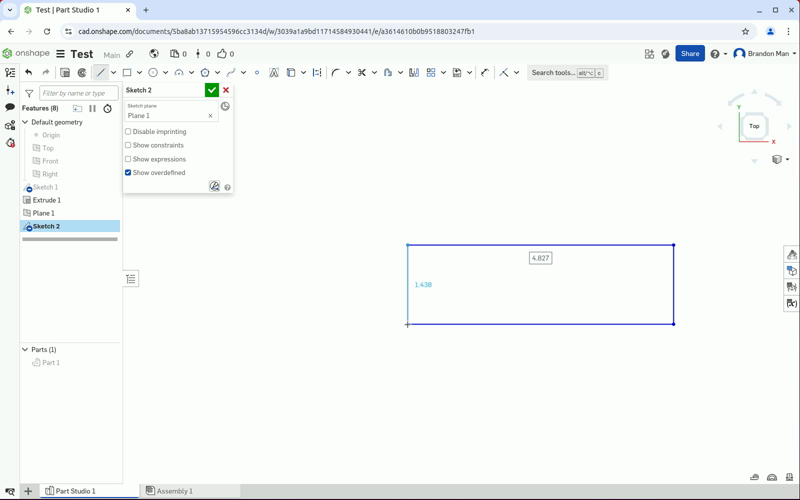
key_up(shift)
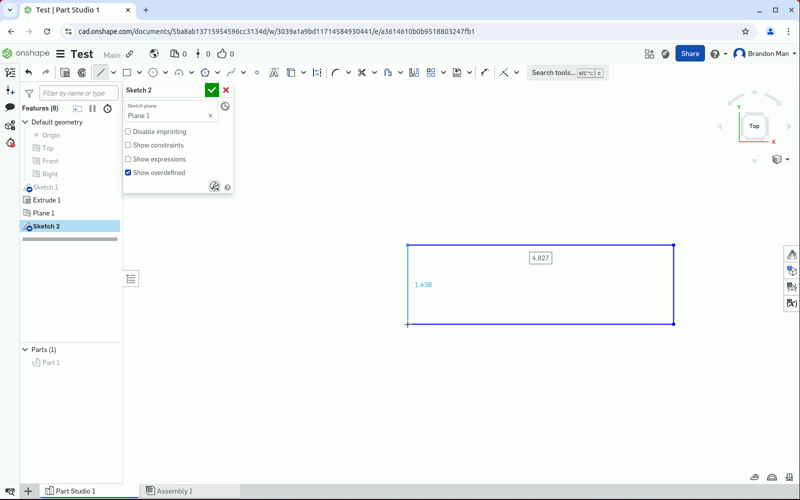
click(407, 324)
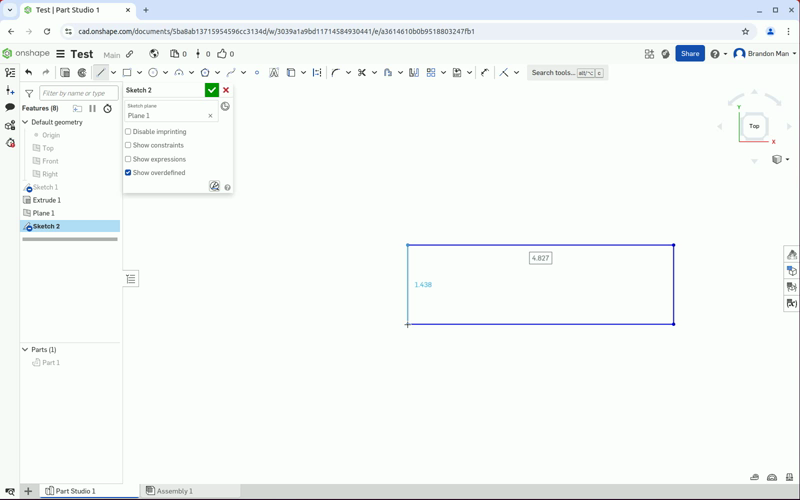
scroll(-6)
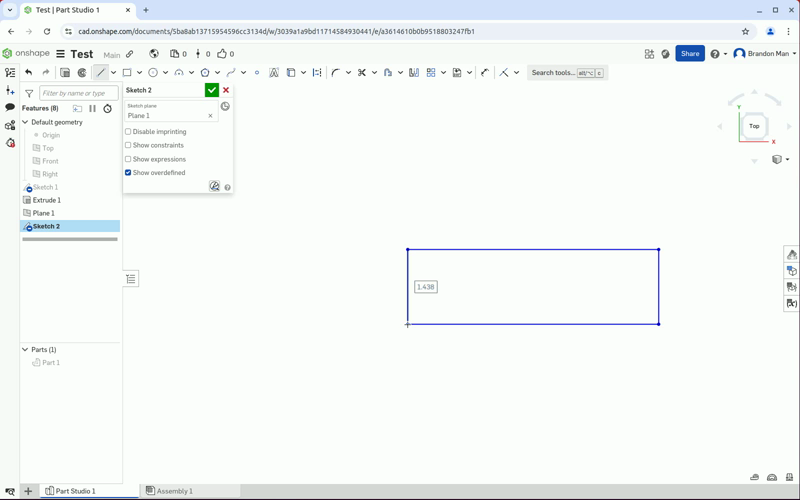
scroll(-6)
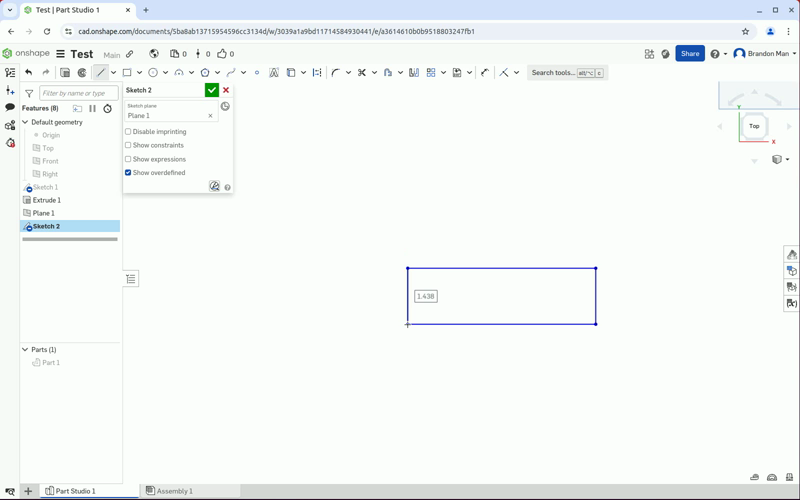
scroll(-6)
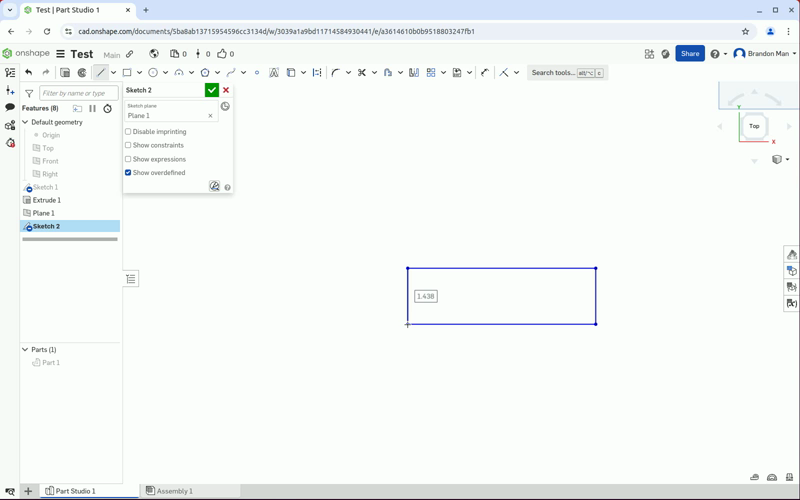
scroll(-6)
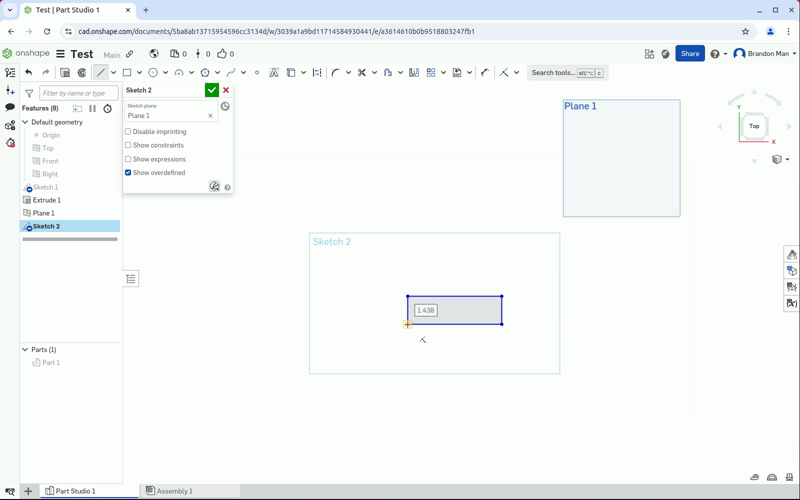
scroll(-6)
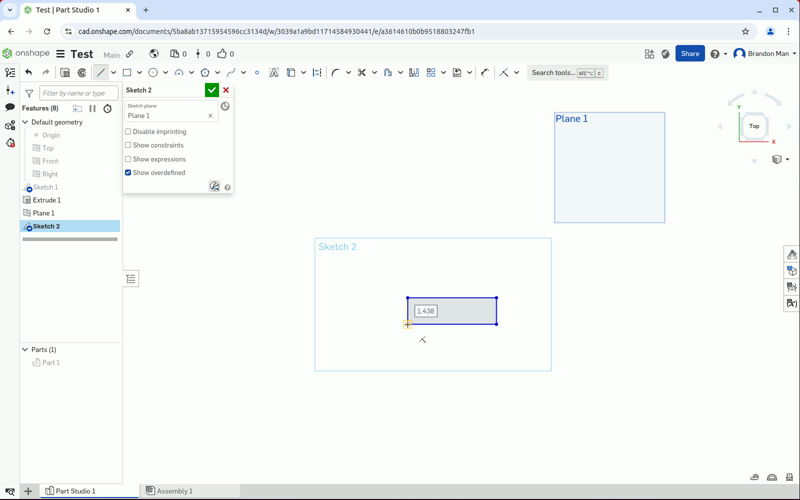
scroll(-6)
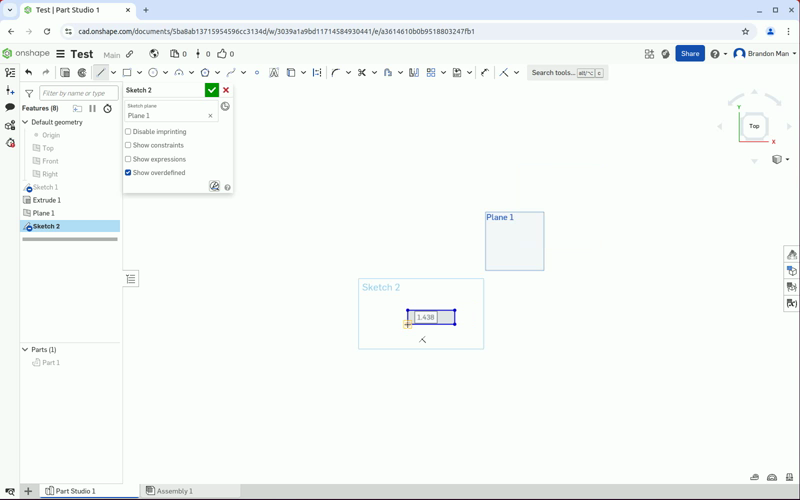
scroll(-6)
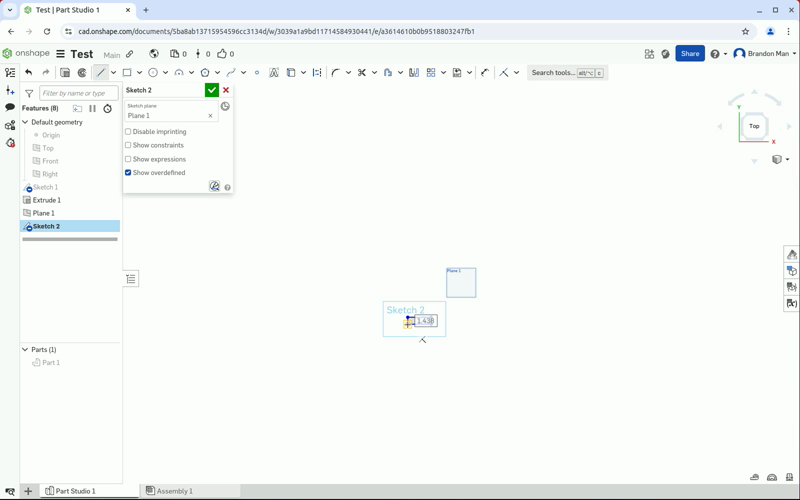
key(esc)
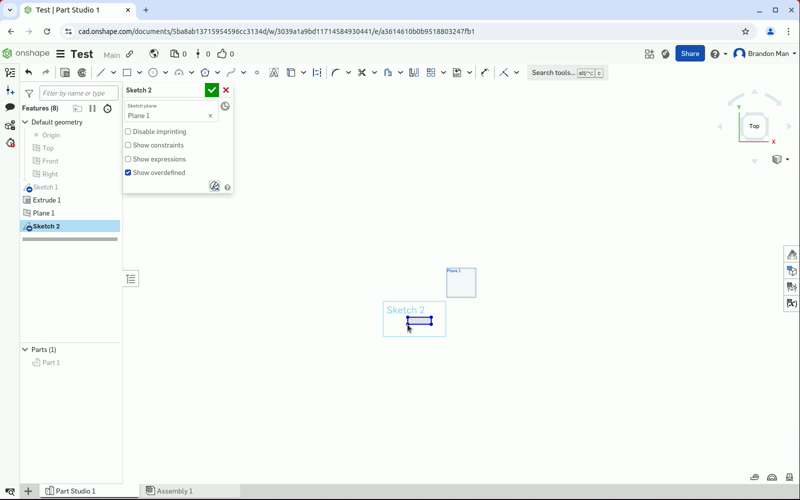
mouse_move(428, 318)
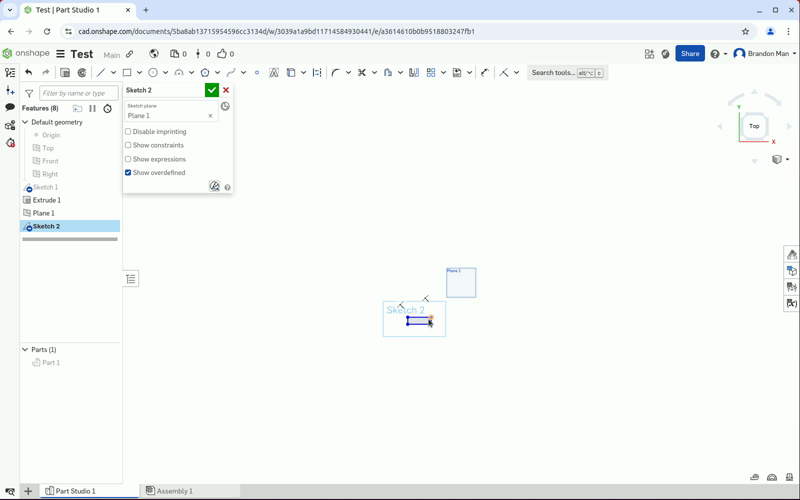
scroll(6)
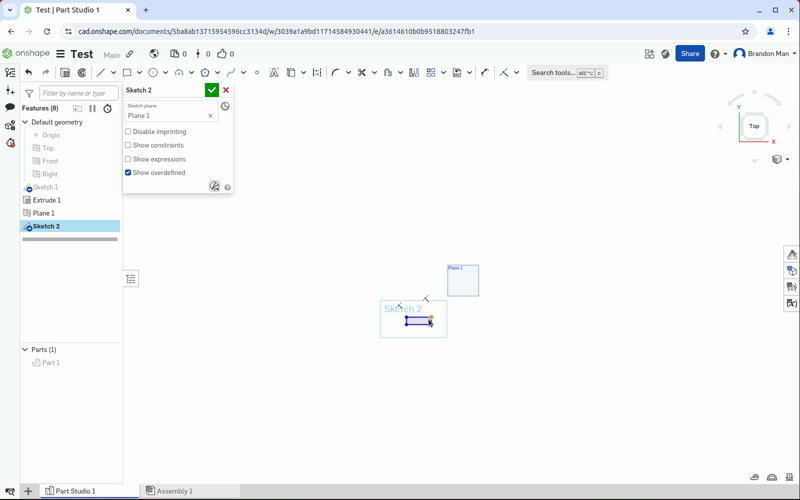
scroll(6)
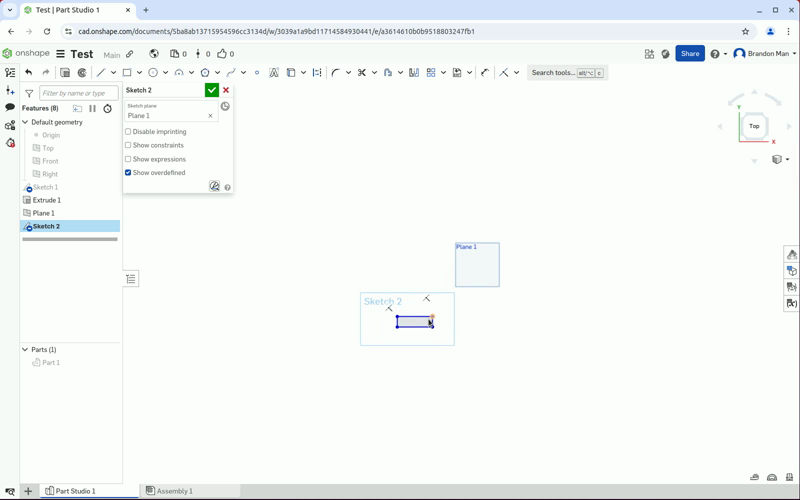
scroll(6)
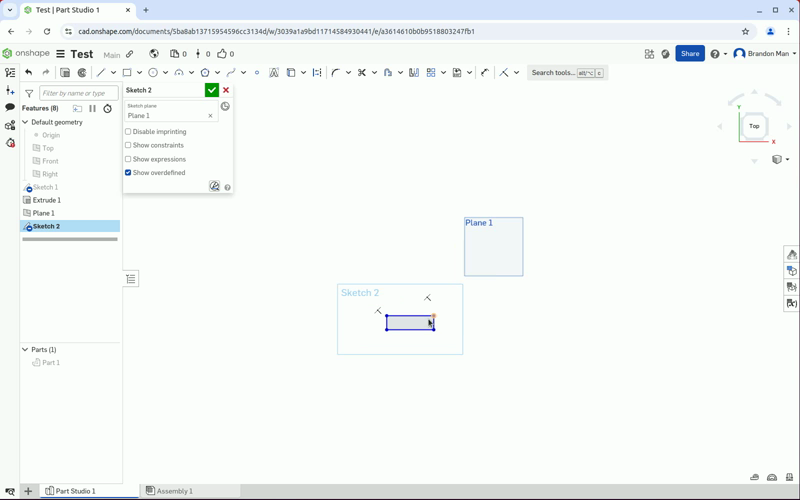
scroll(6)
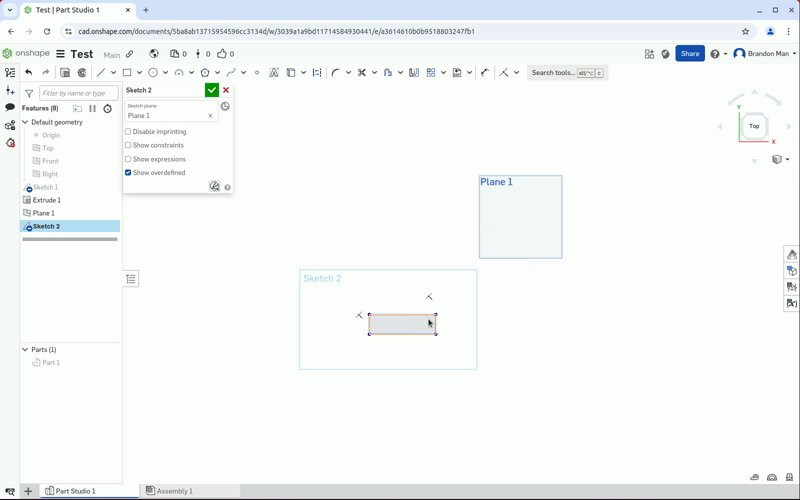
scroll(6)
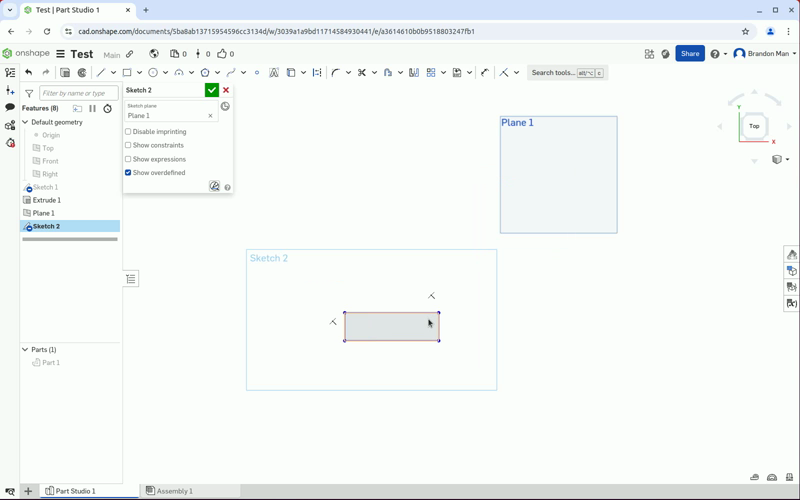
scroll(6)
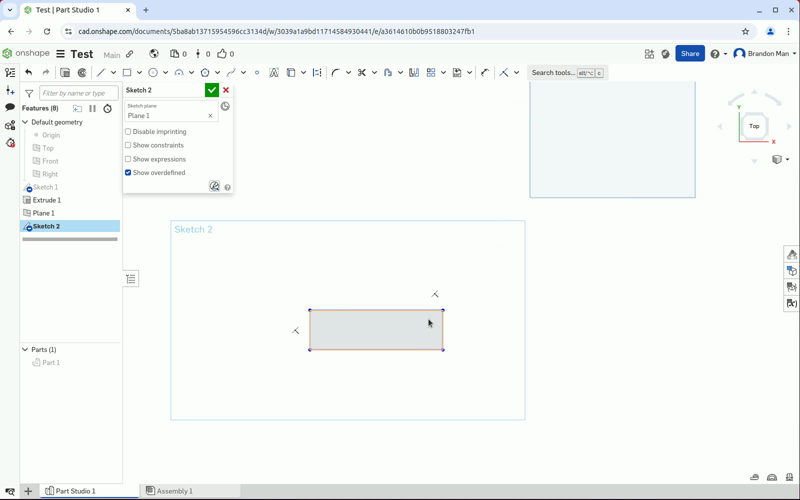
scroll(6)
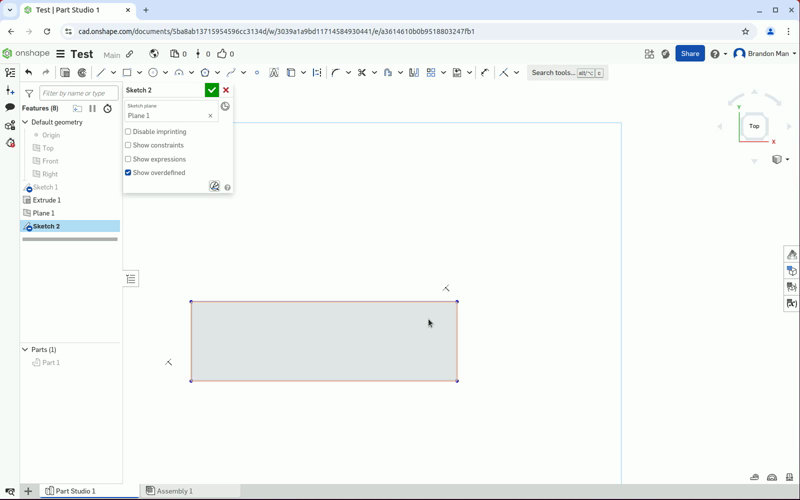
click(428, 318)
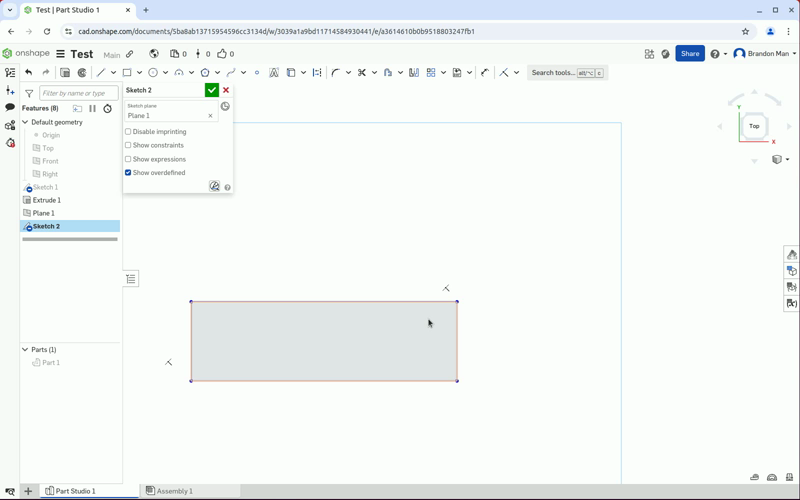
scroll(-6)
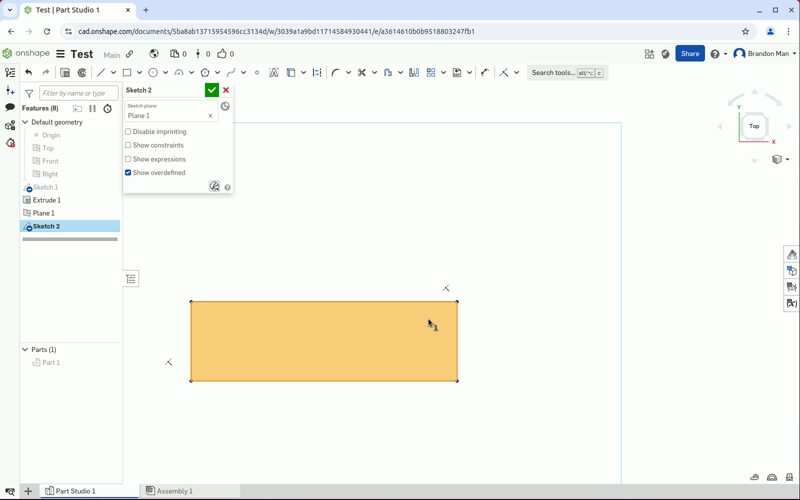
scroll(-6)
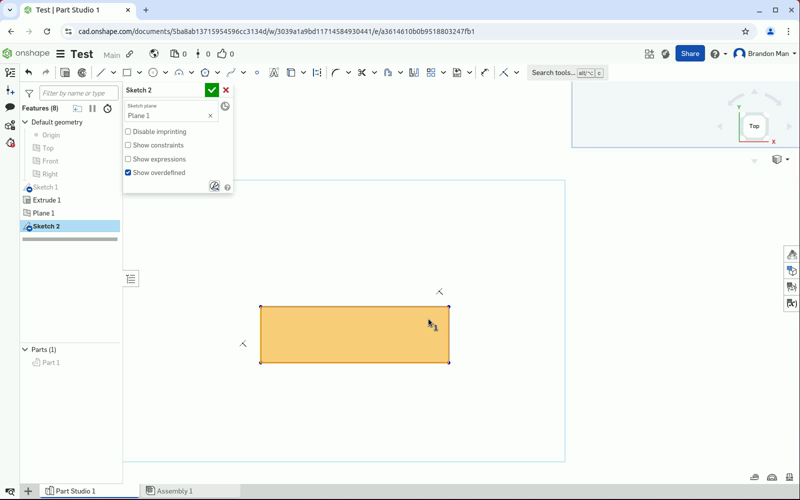
scroll(-6)
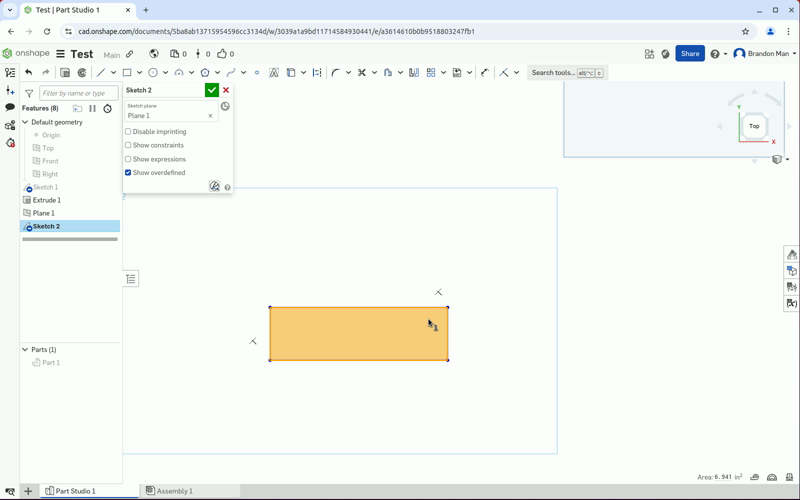
scroll(-6)
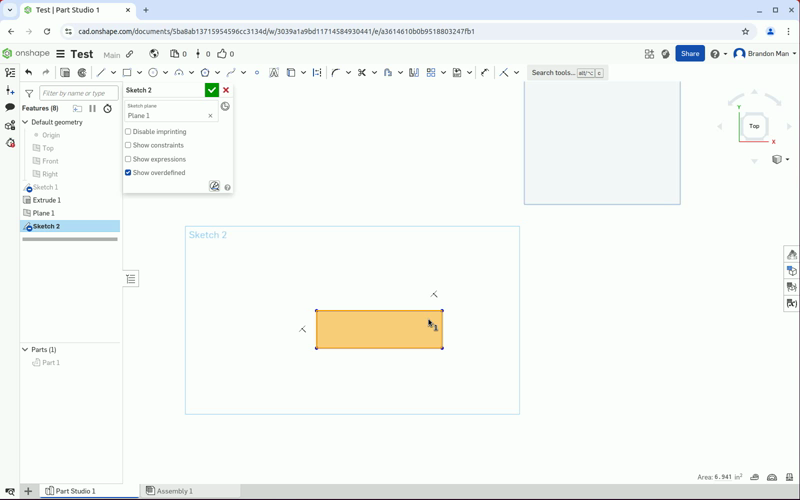
scroll(-6)
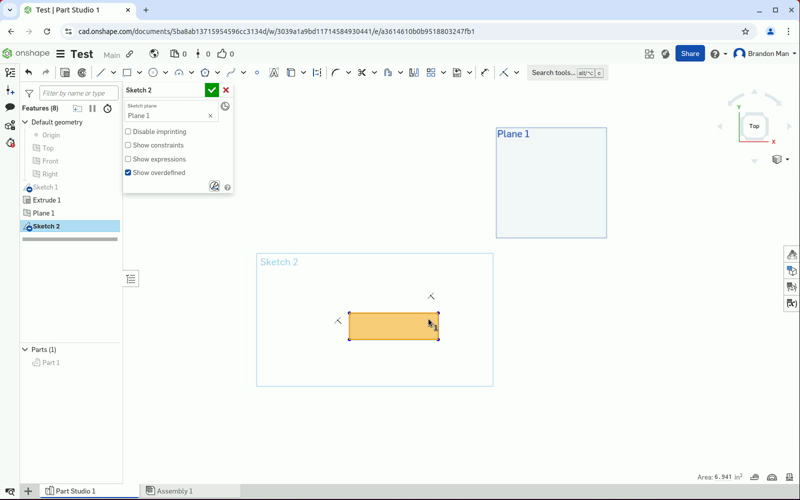
scroll(-6)
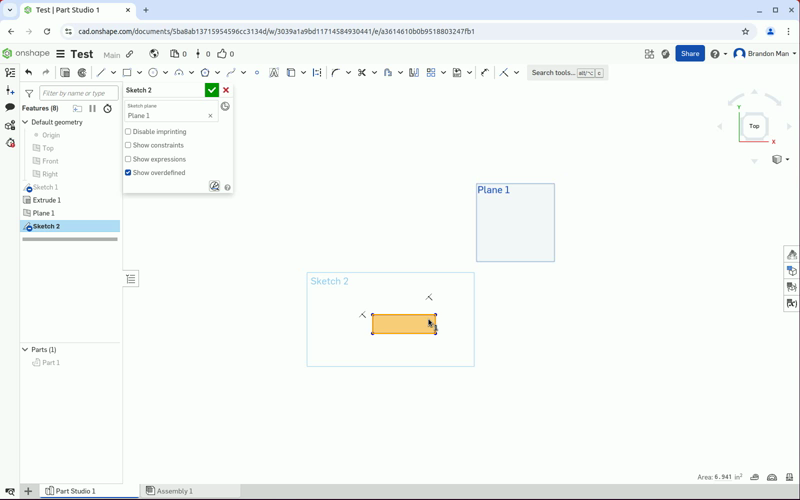
scroll(-6)
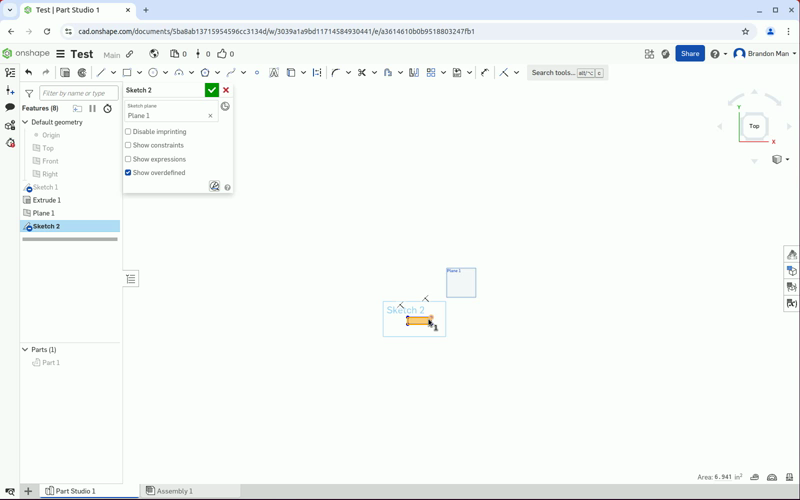
mouse_move(73, 352)
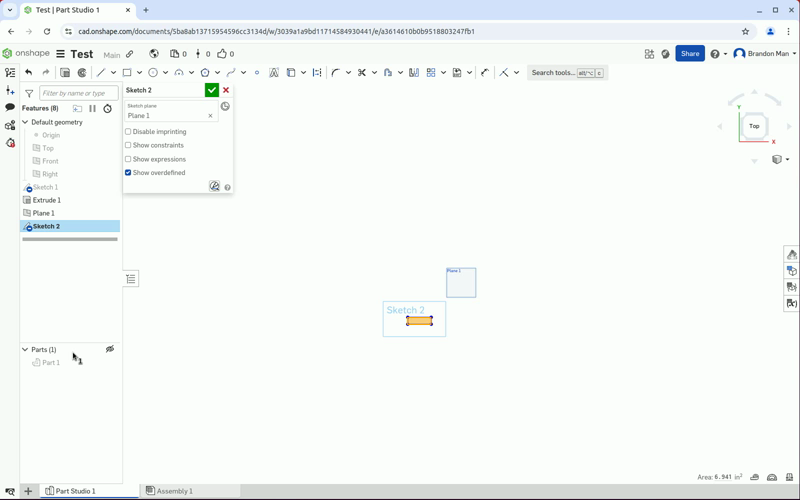
key(shift+y)
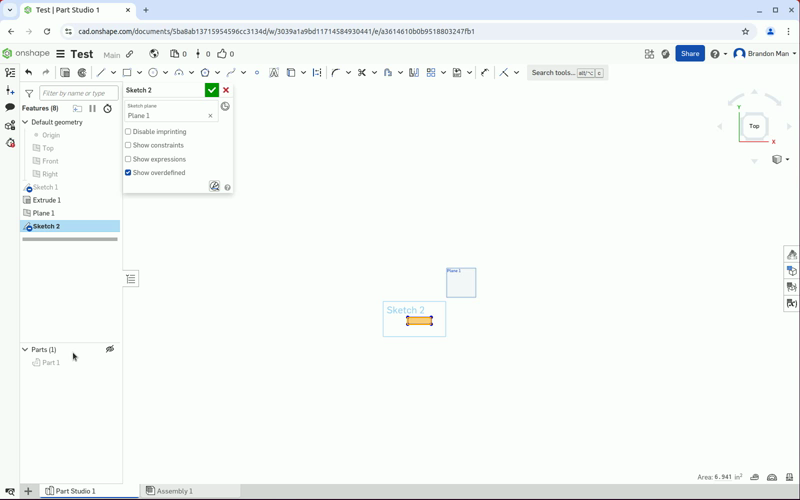
key(shift+e)
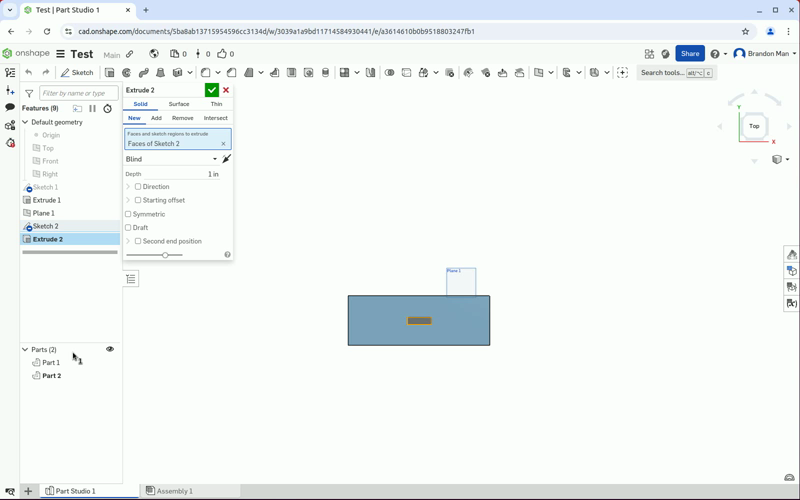
mouse_move(143, 106)
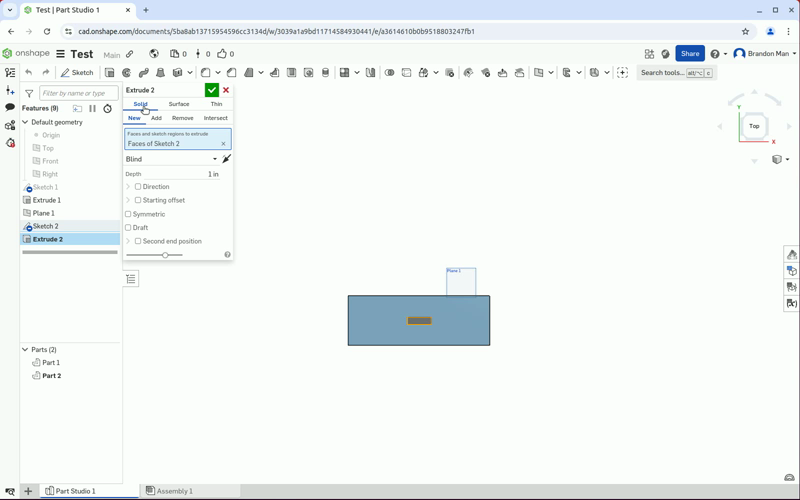
click(143, 106)
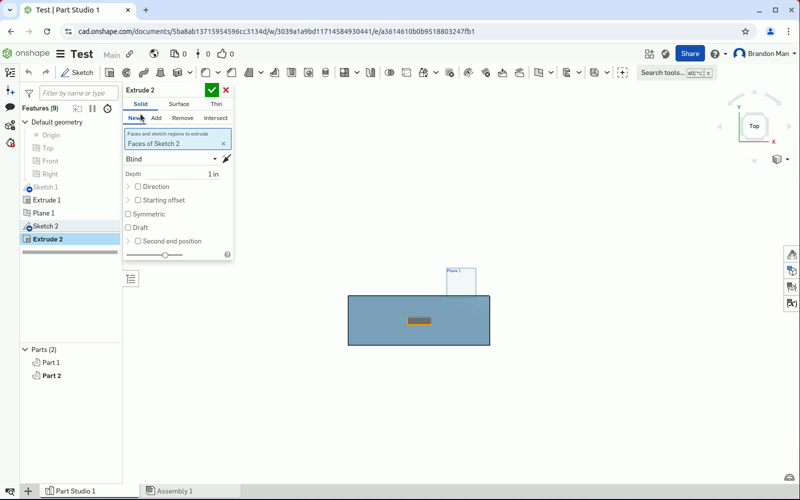
mouse_move(137, 120)
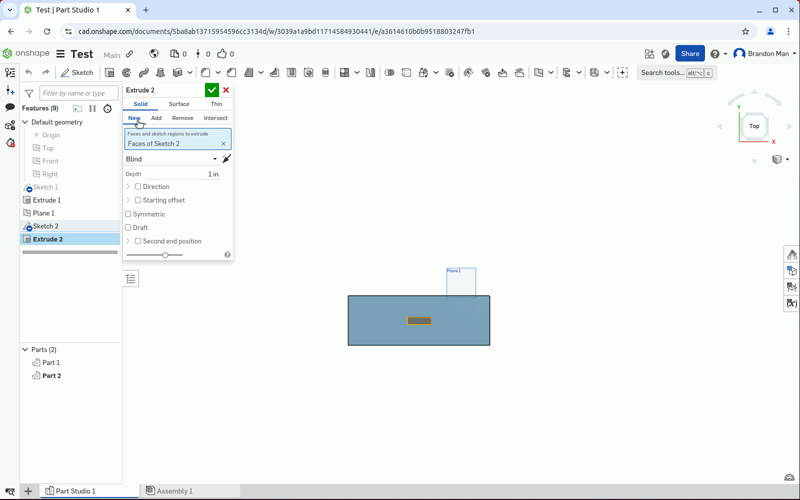
click(137, 120)
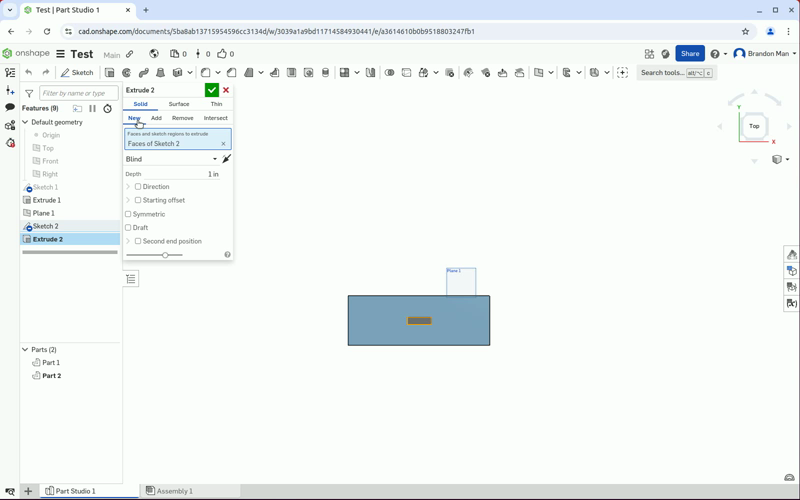
key(tab, 4)
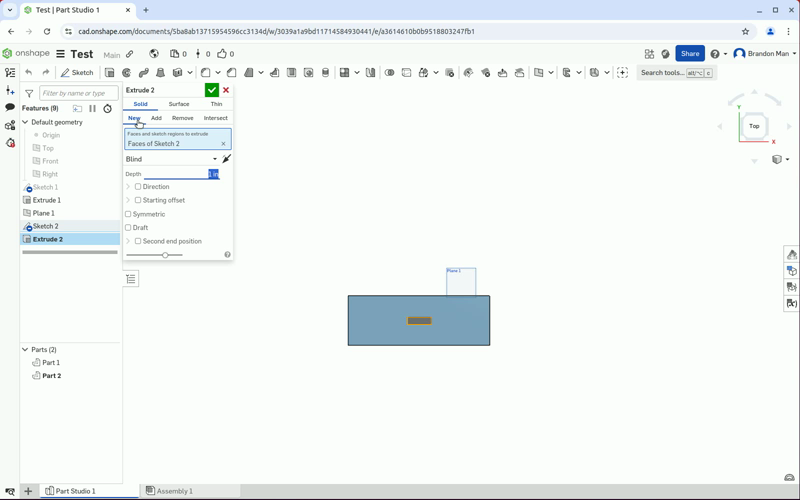
text(1.204)
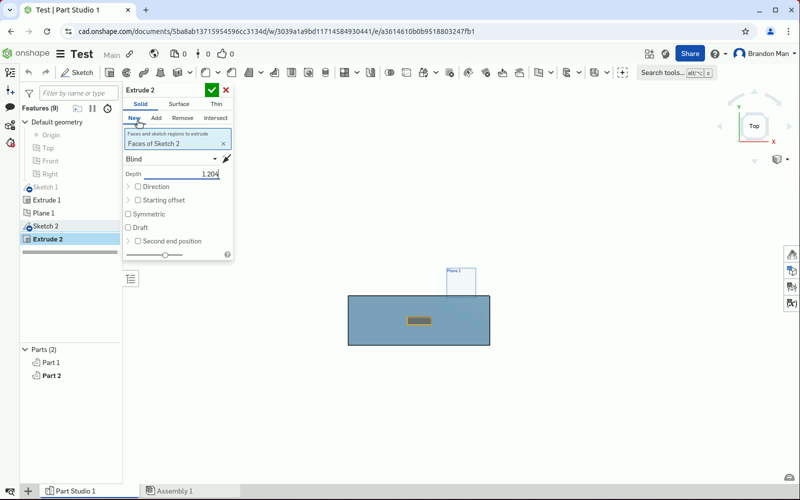
key(enter)
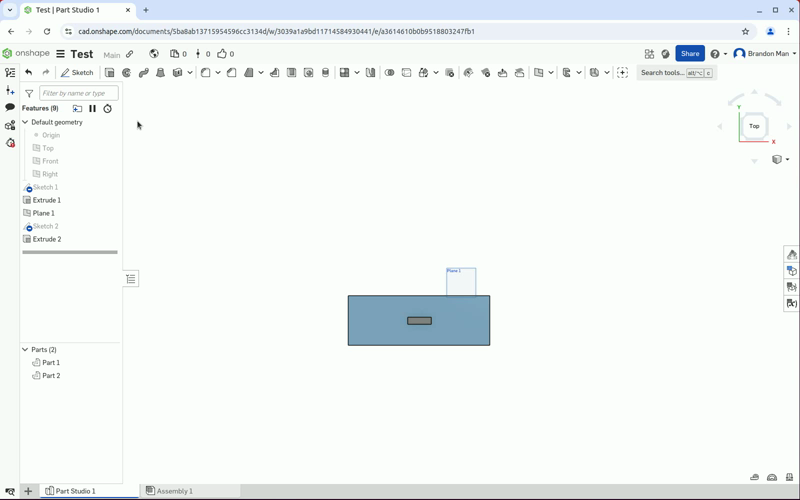
key(shift+h)
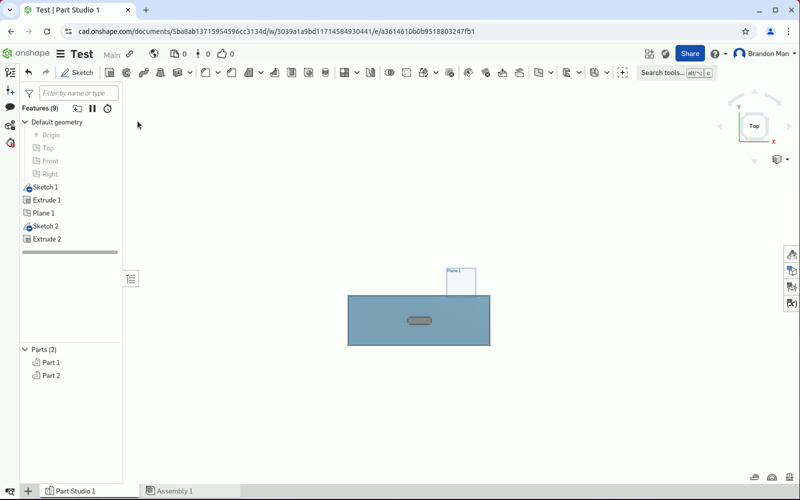
key(shift+h)
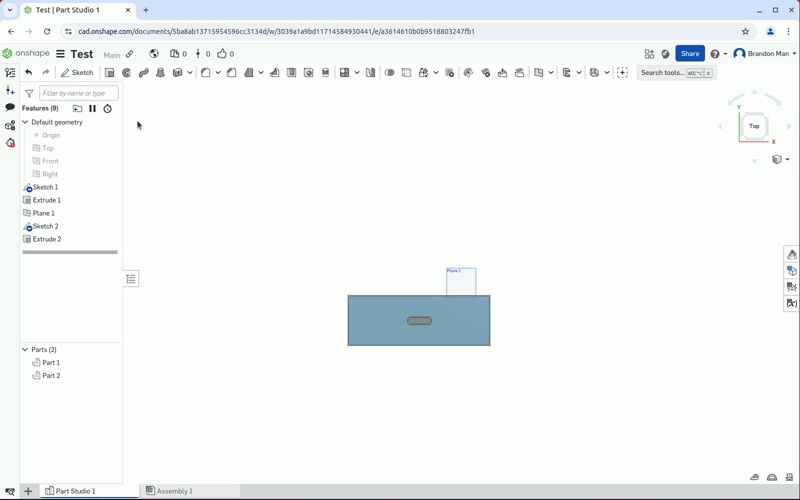
key(shift+7)
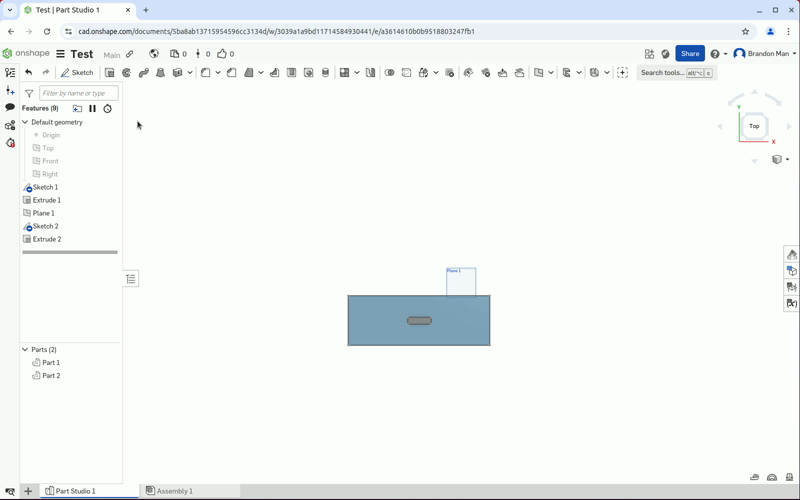
key(up, 3)
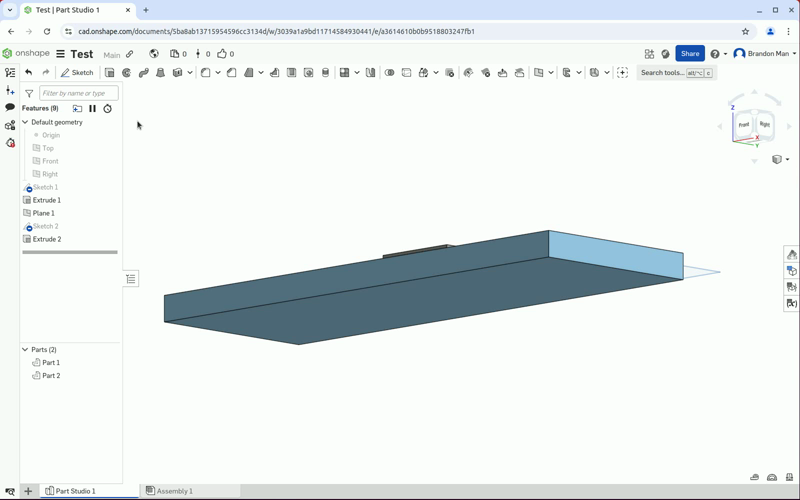
key(left, 3)
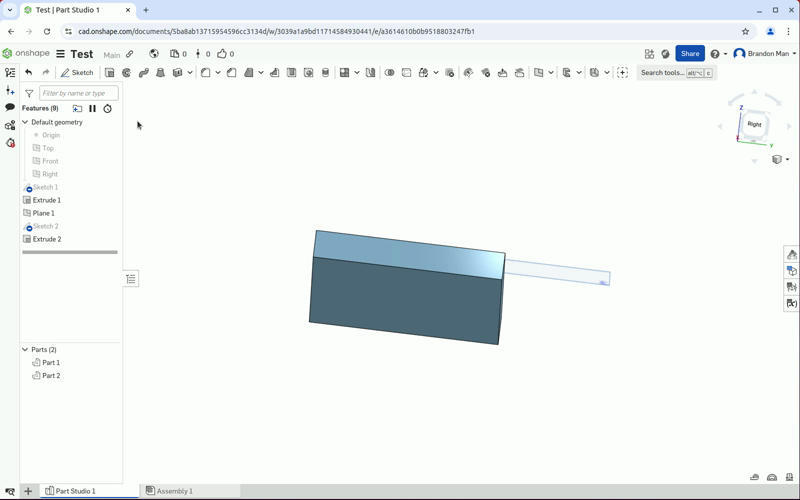
key(right, 3)
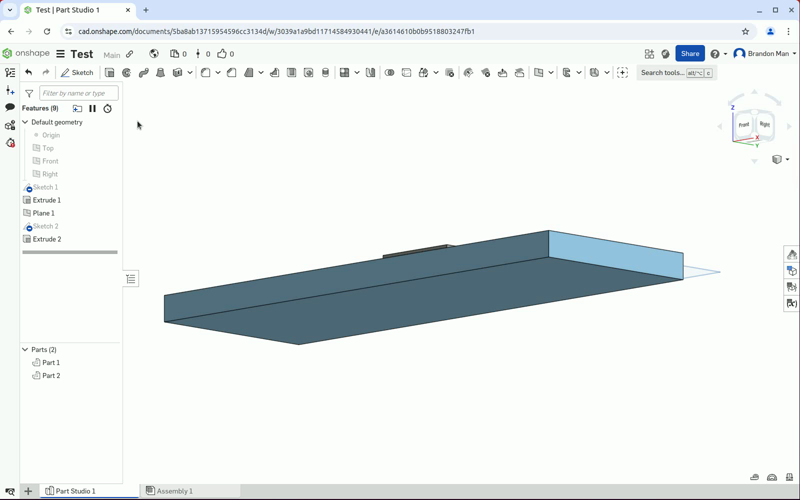
key(down, 3)
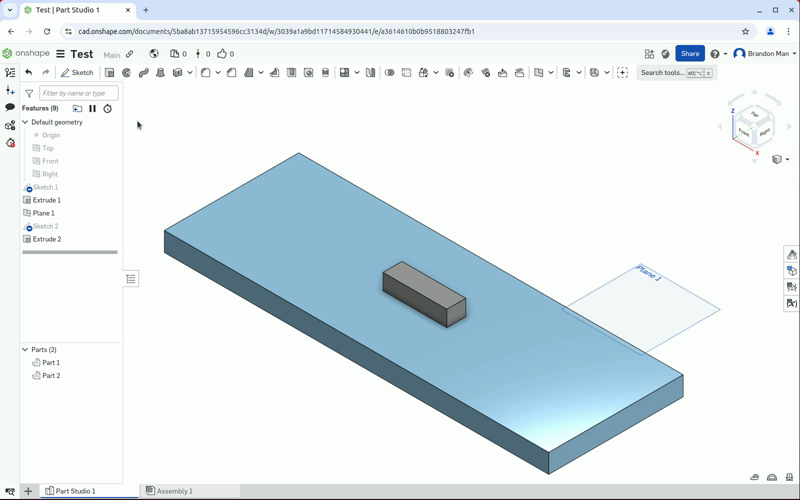
mouse_move(73, 189)
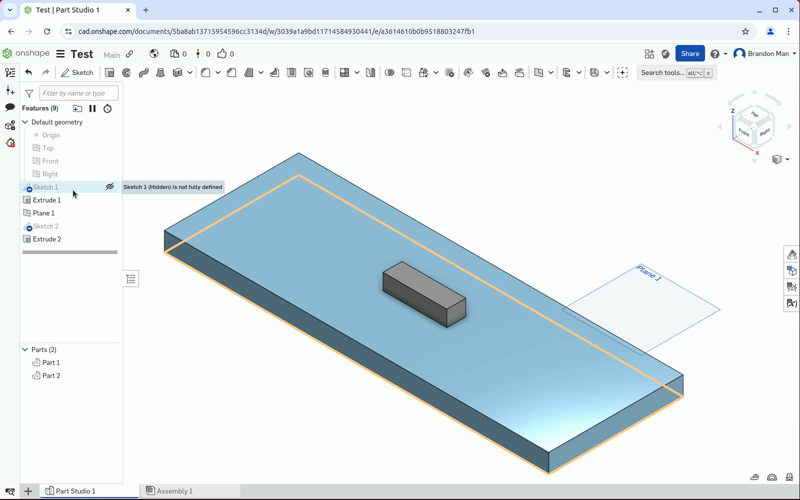
click(73, 189)